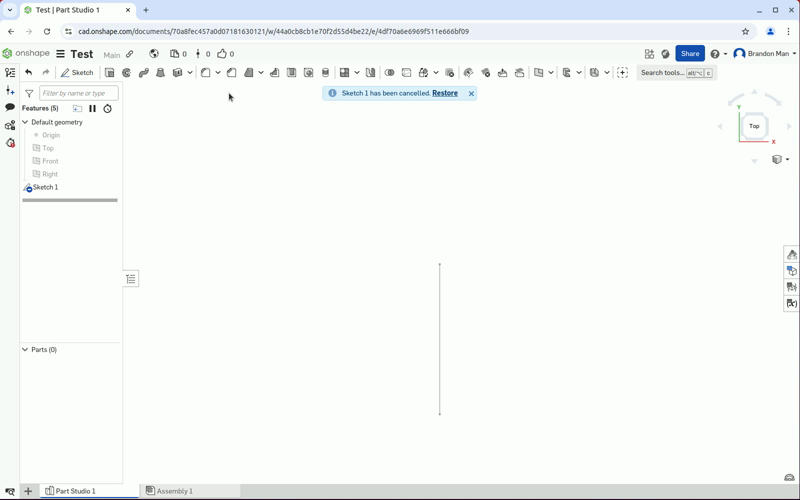
key(shift+h)
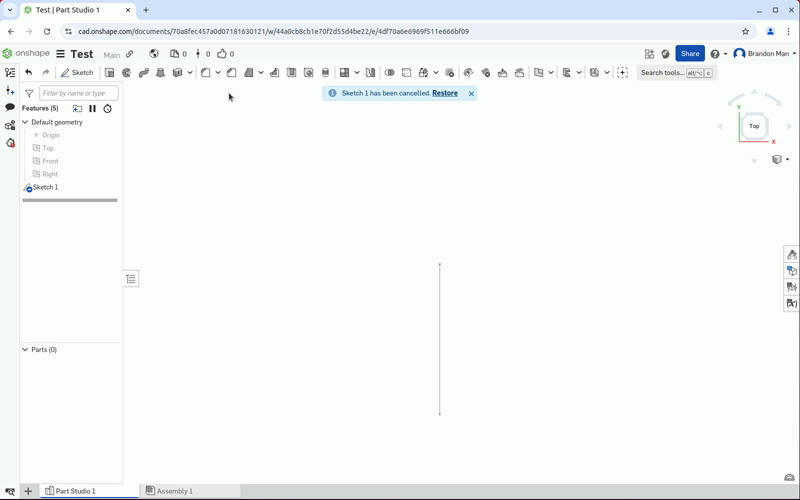
key(shift+s)
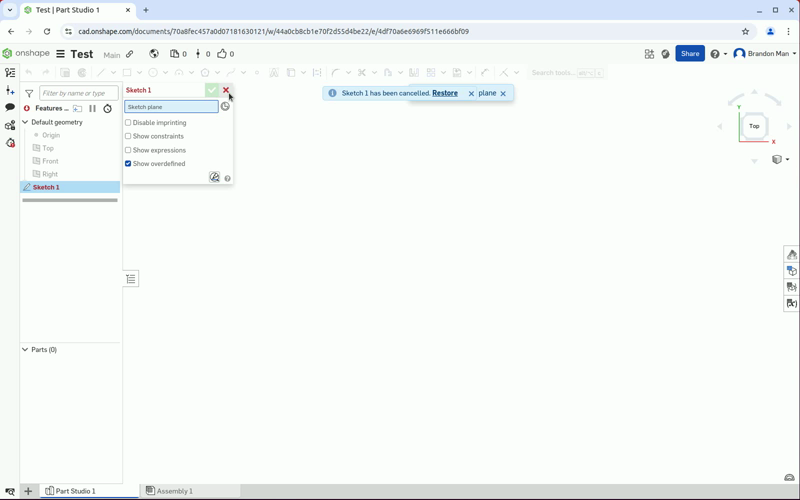
mouse_move(73, 150)
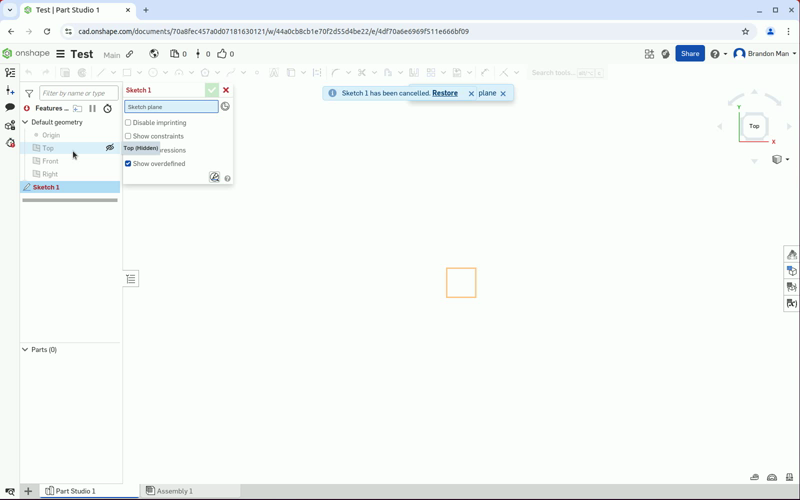
click(73, 150)
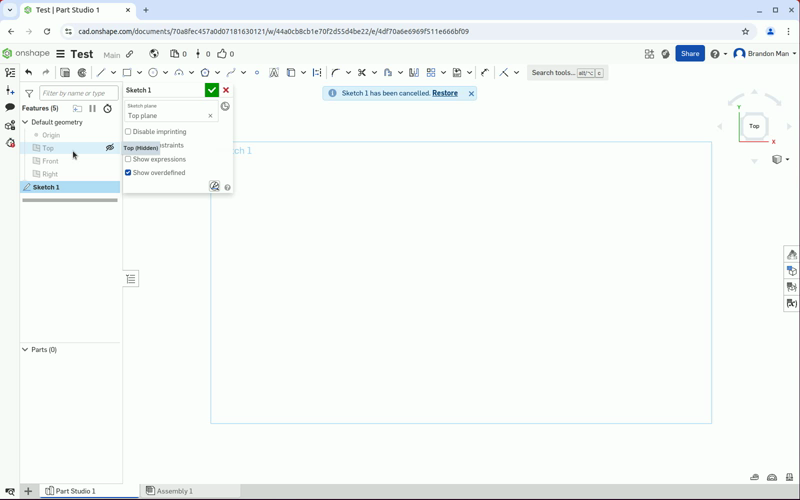
mouse_move(73, 352)
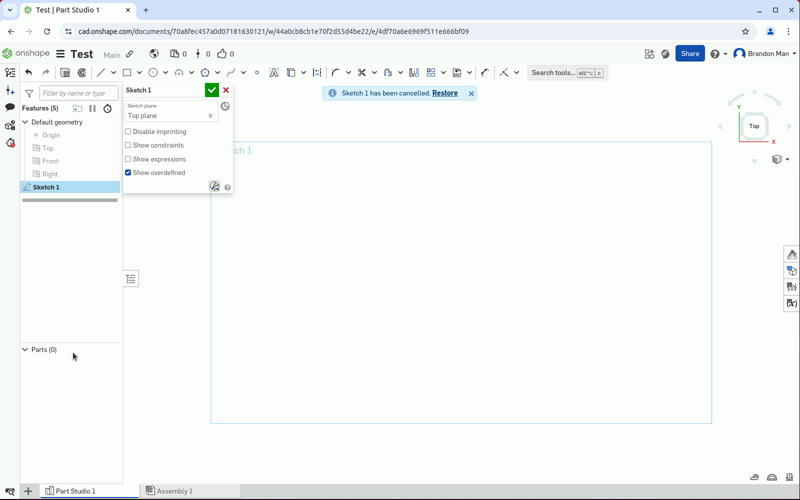
key(y)
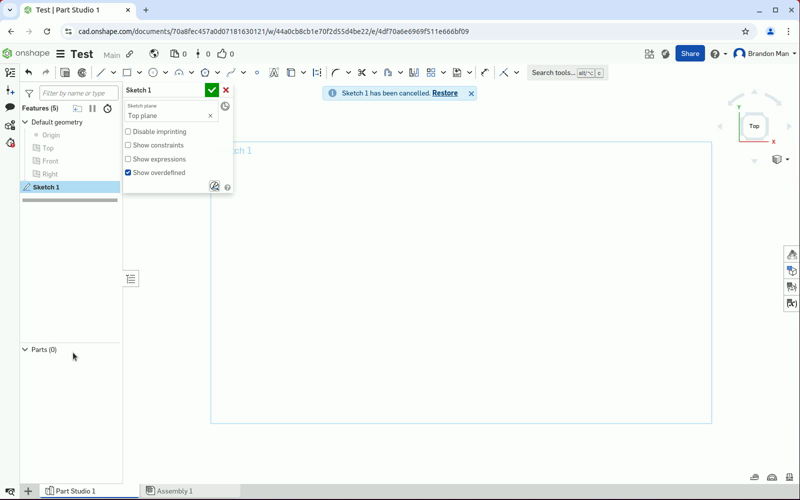
key(l)
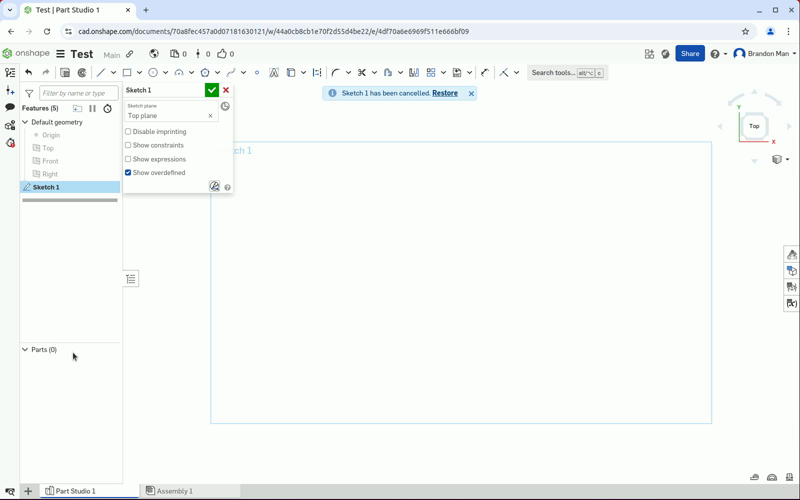
key_down(shift)
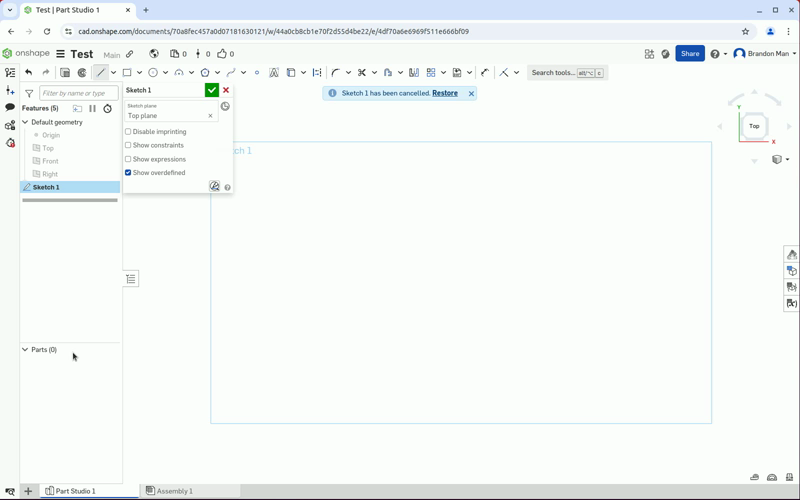
mouse_move(348, 361)
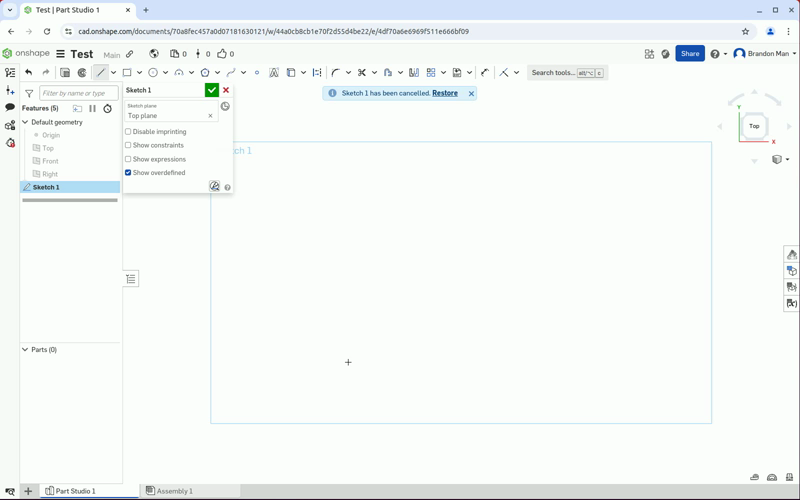
click(348, 361)
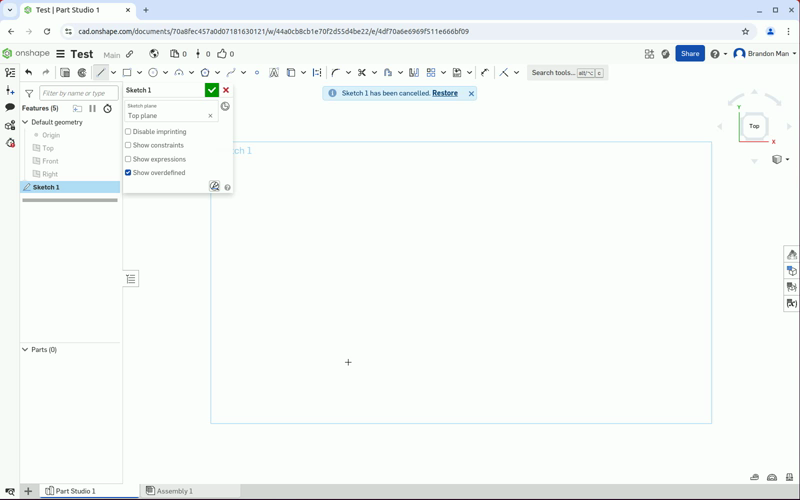
key_up(shift)
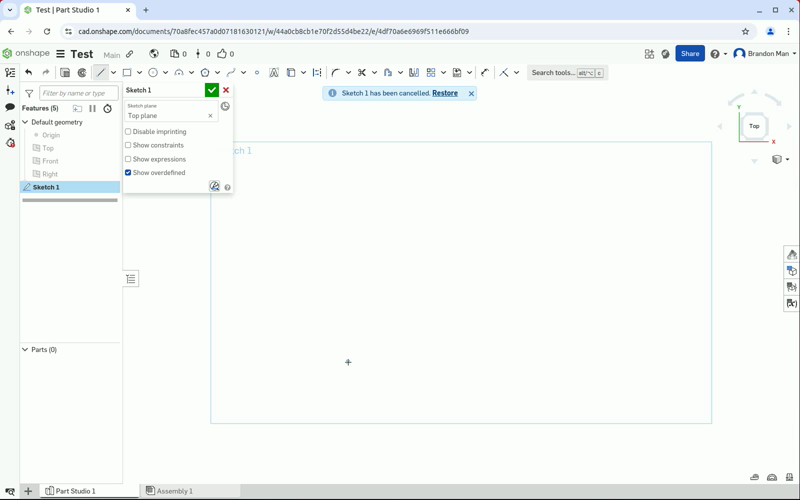
key_down(shift)
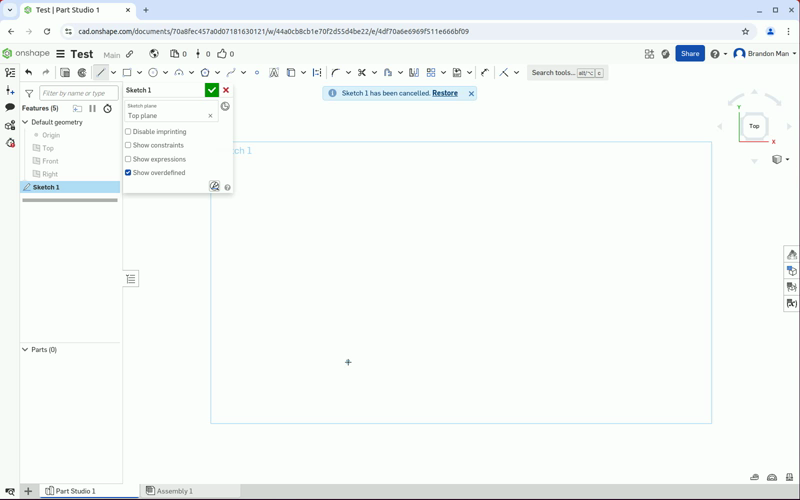
mouse_move(418, 361)
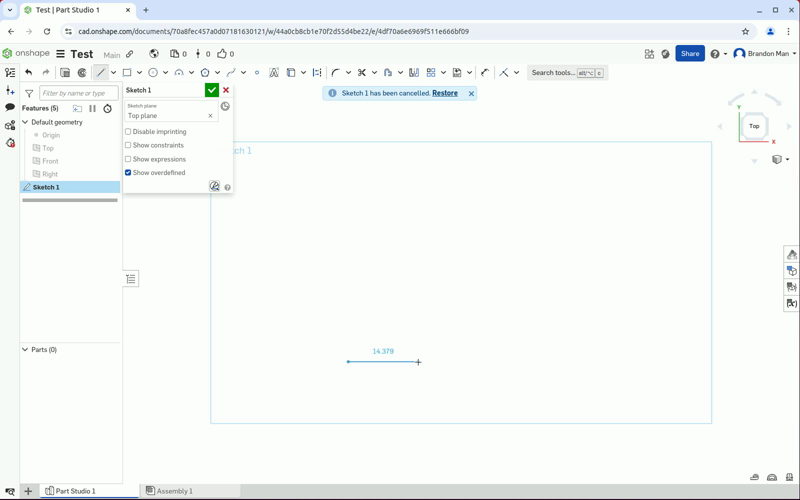
click(418, 361)
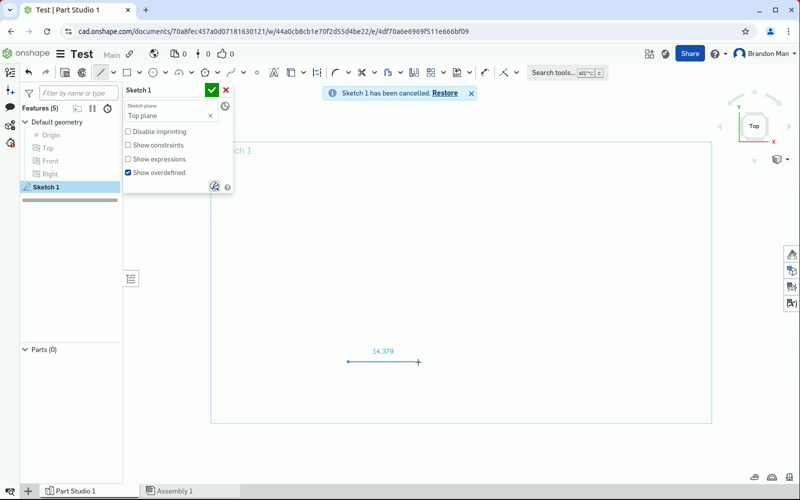
key_up(shift)
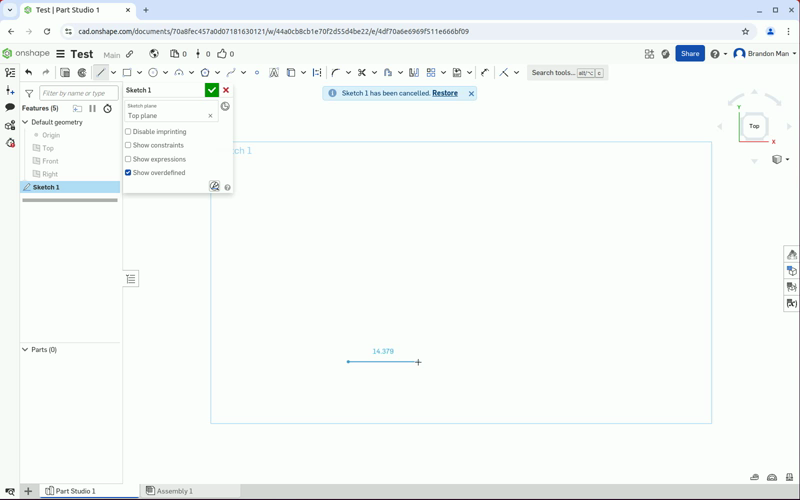
key_down(shift)
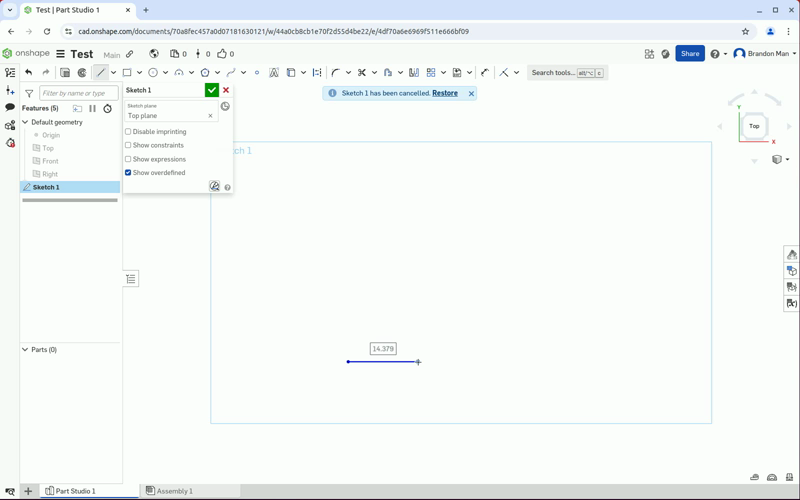
mouse_move(532, 246)
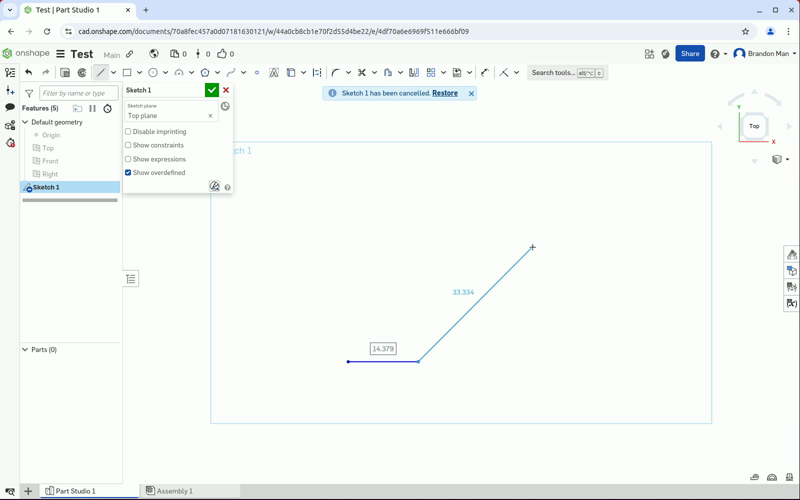
click(532, 246)
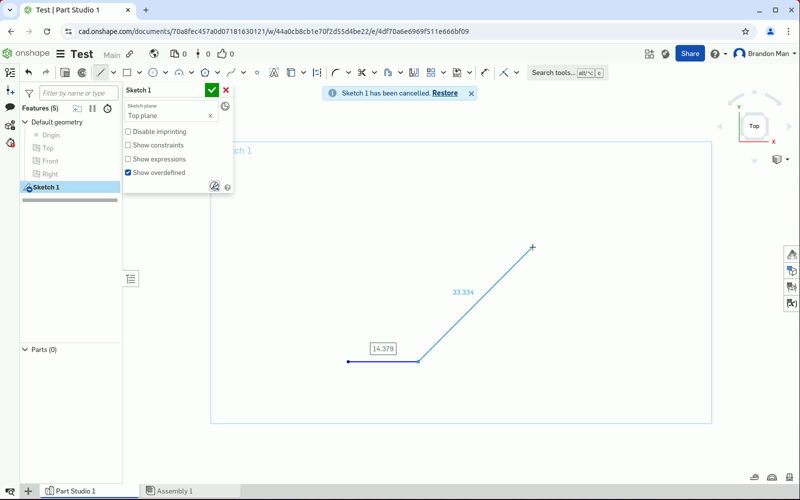
key_up(shift)
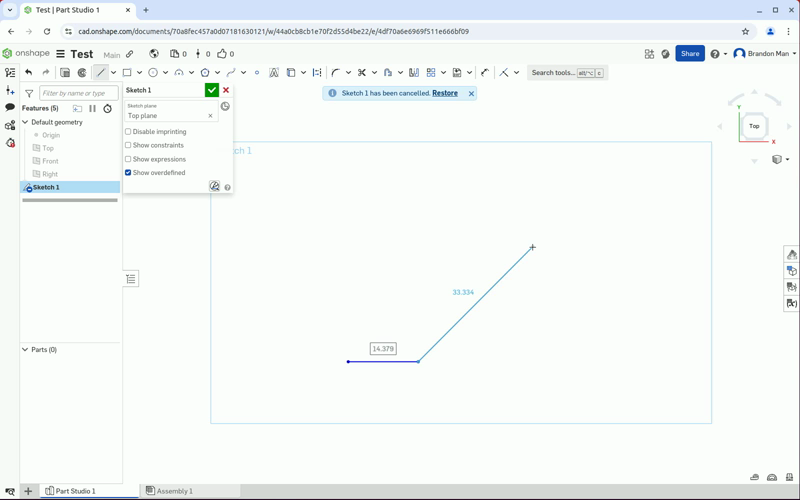
key_down(shift)
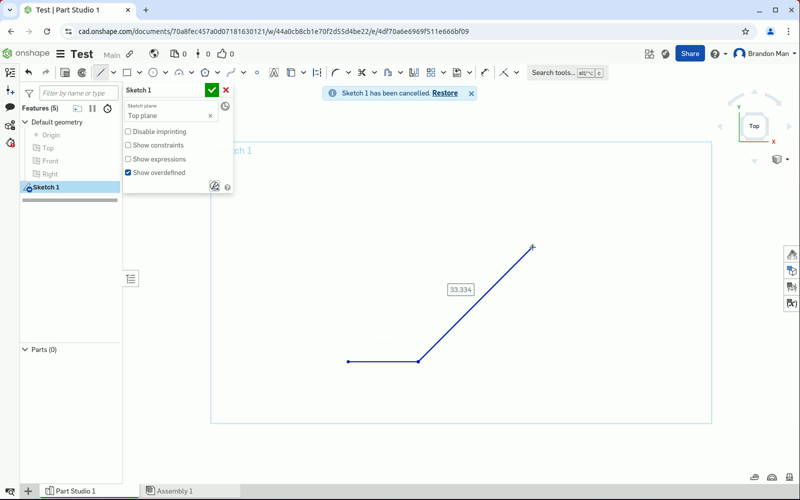
mouse_move(532, 177)
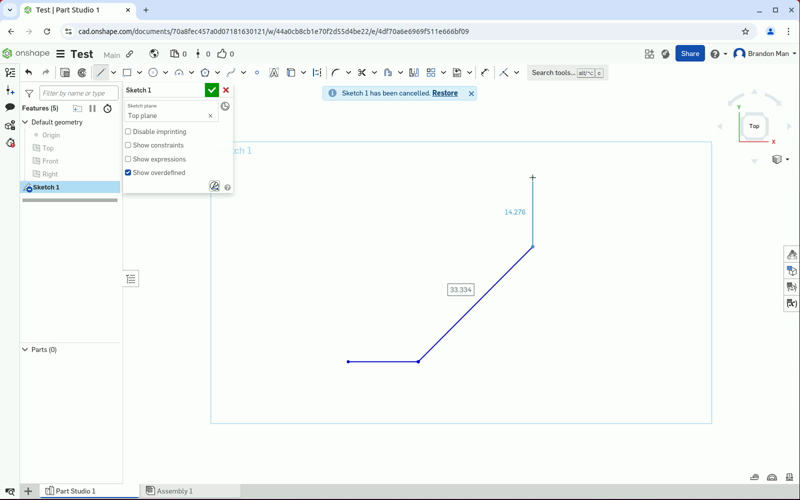
click(532, 177)
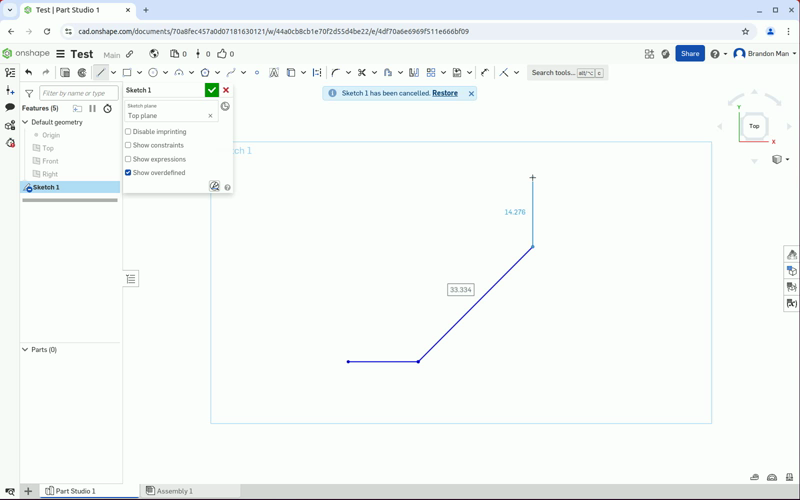
key_up(shift)
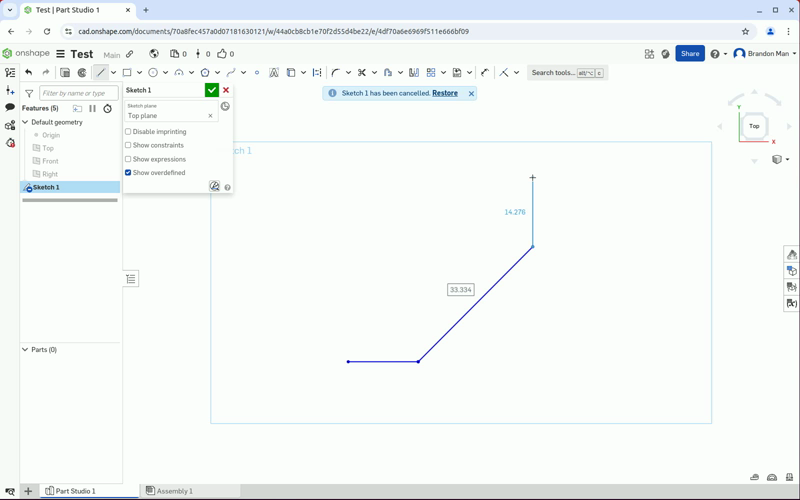
key_down(shift)
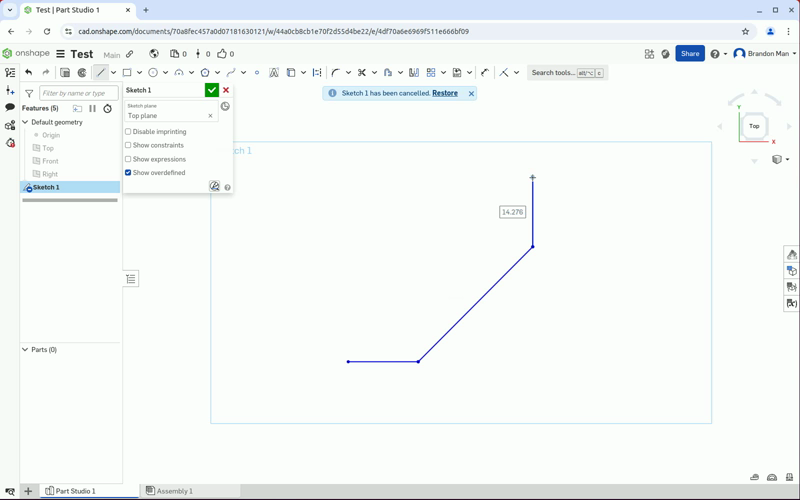
mouse_move(348, 177)
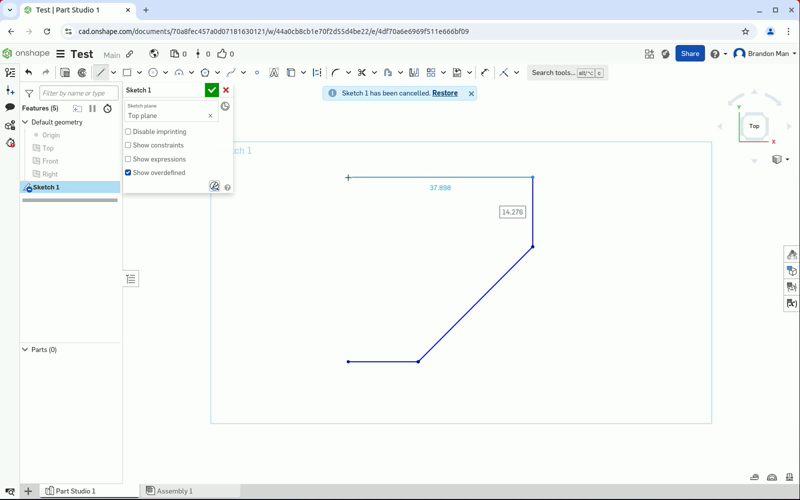
click(348, 177)
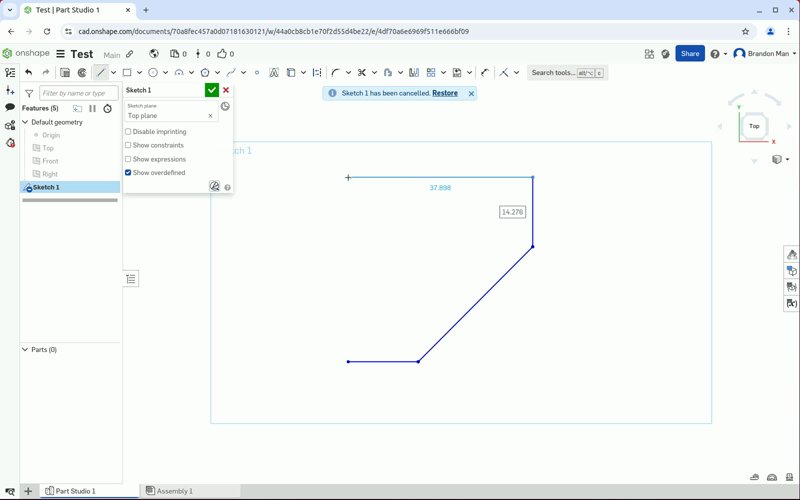
key_up(shift)
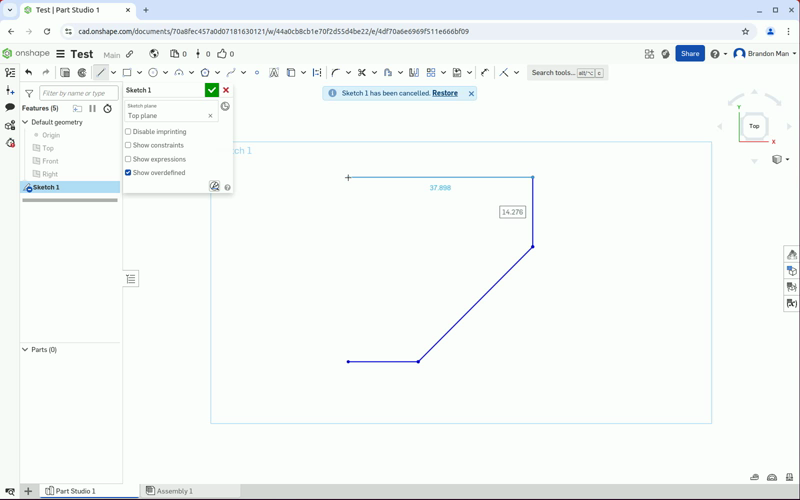
key_down(shift)
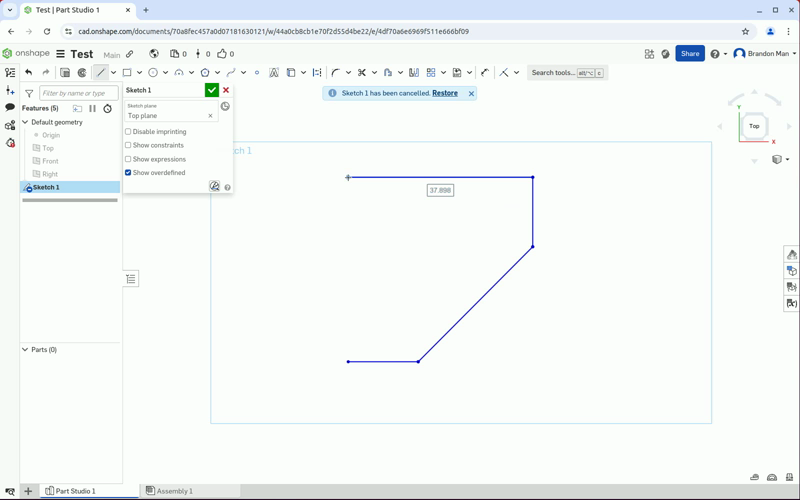
mouse_move(348, 361)
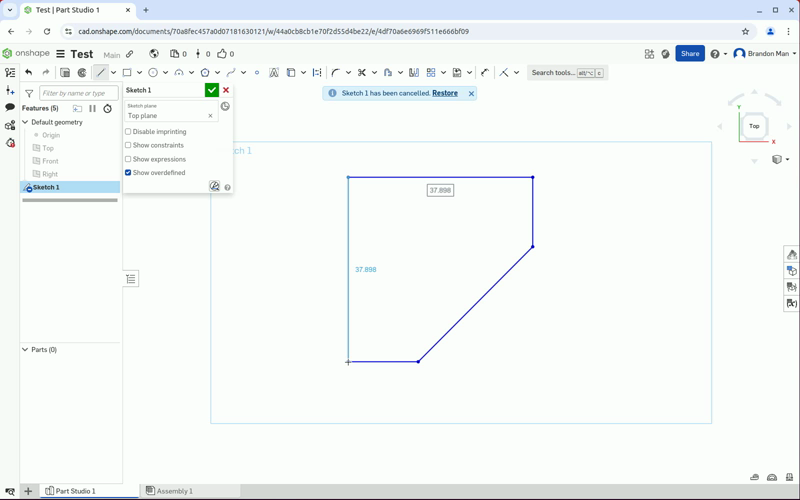
key_up(shift)
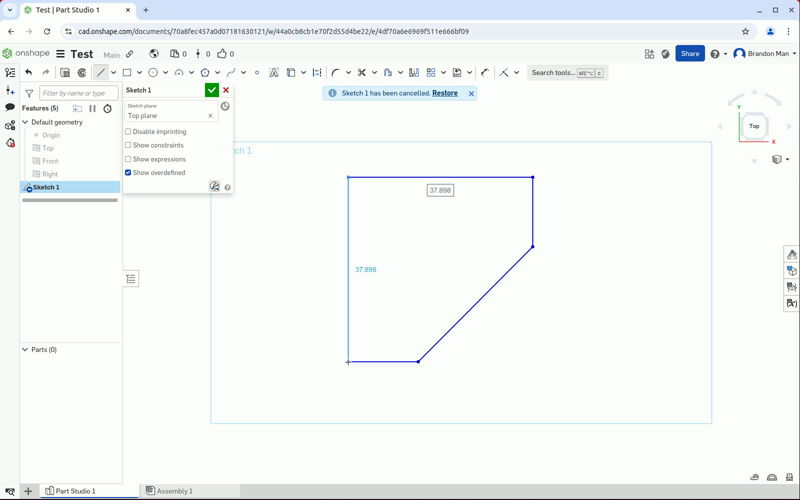
click(348, 361)
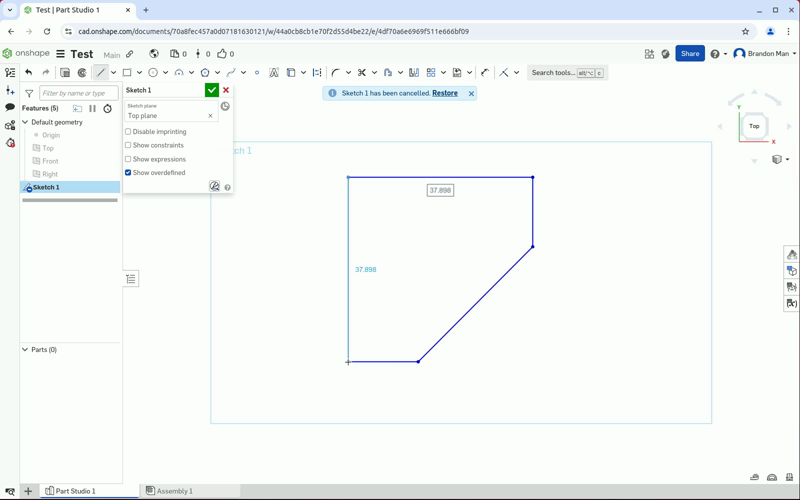
key(esc)
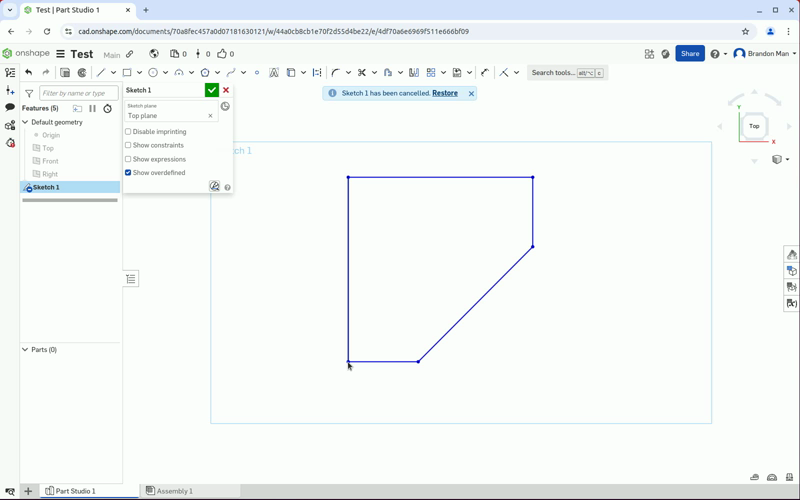
mouse_move(426, 207)
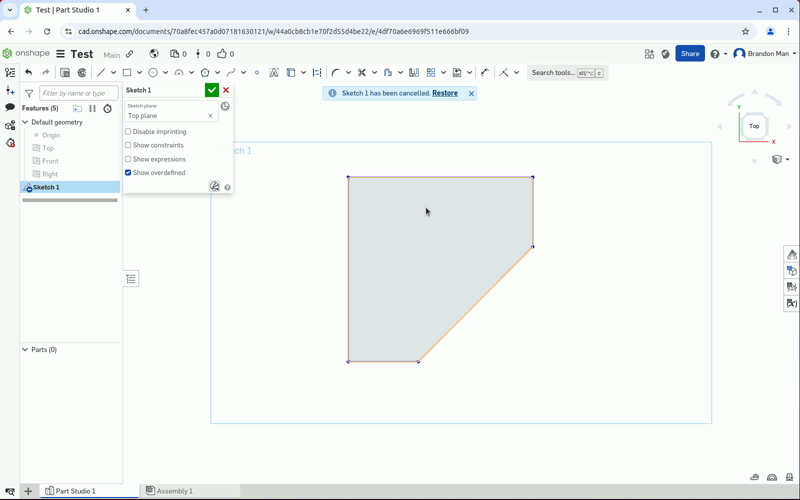
click(426, 207)
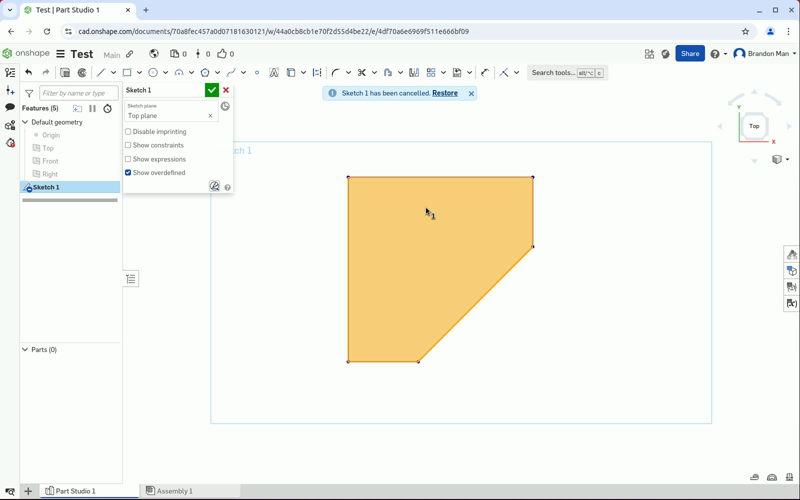
mouse_move(73, 352)
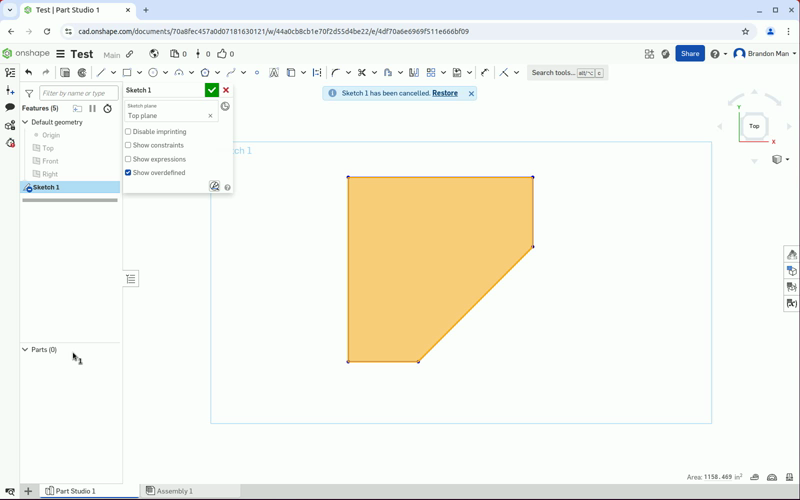
key(shift+y)
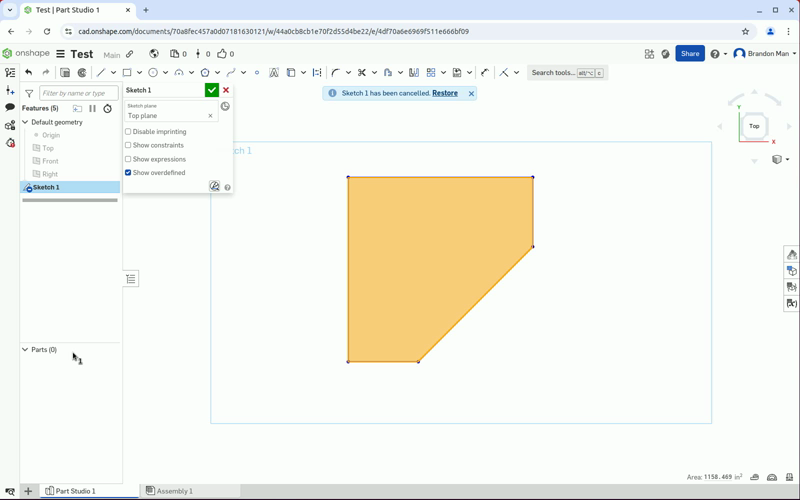
key(shift+e)
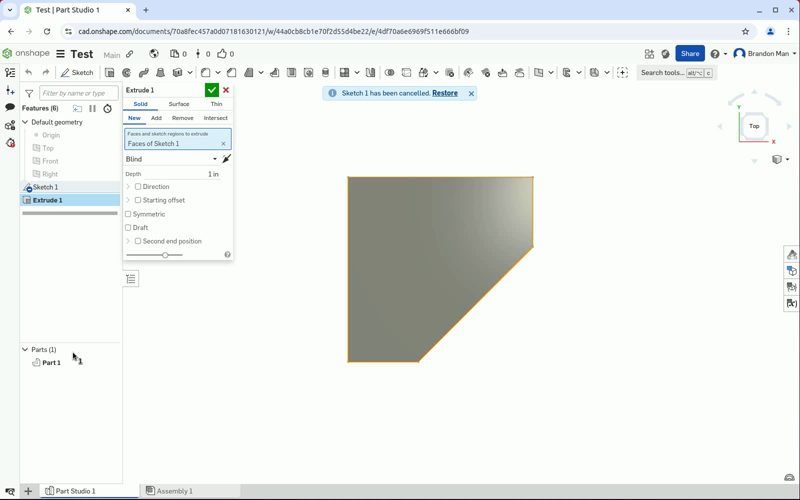
mouse_move(143, 106)
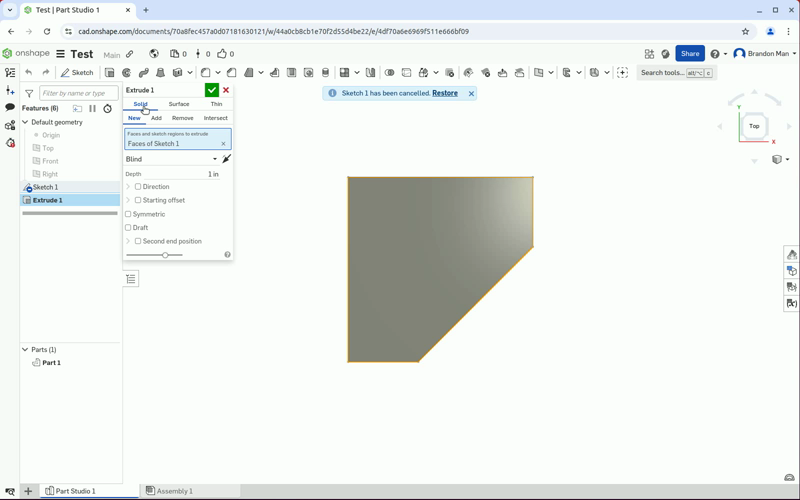
click(143, 106)
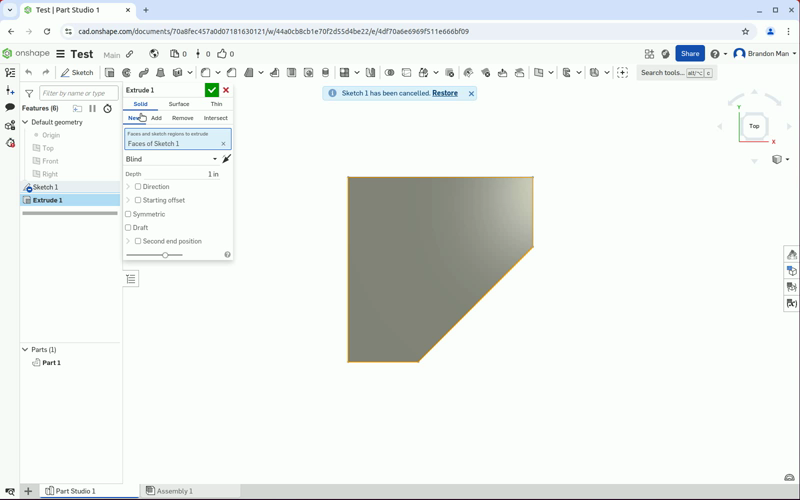
mouse_move(137, 120)
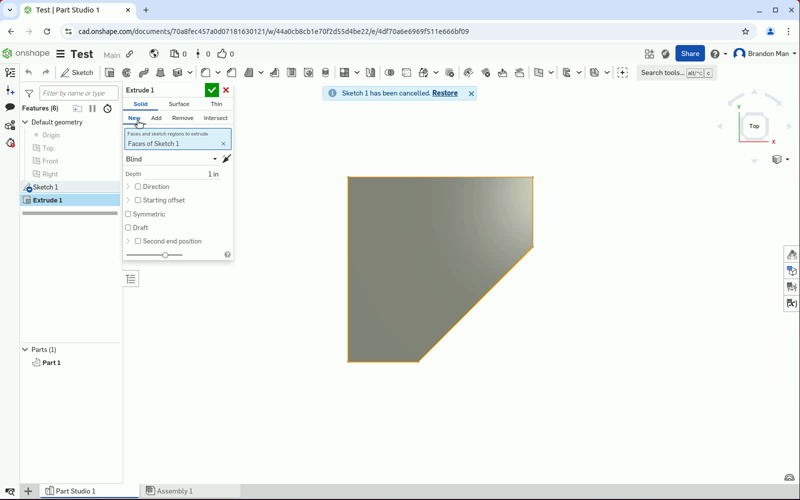
click(137, 120)
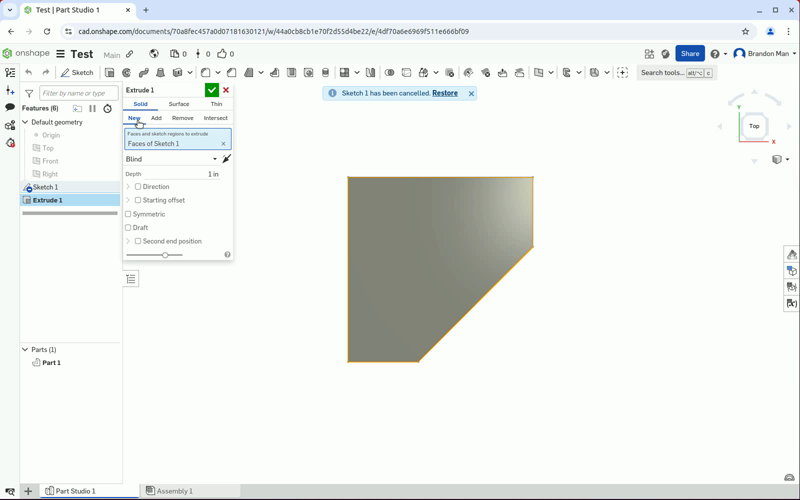
key(tab, 4)
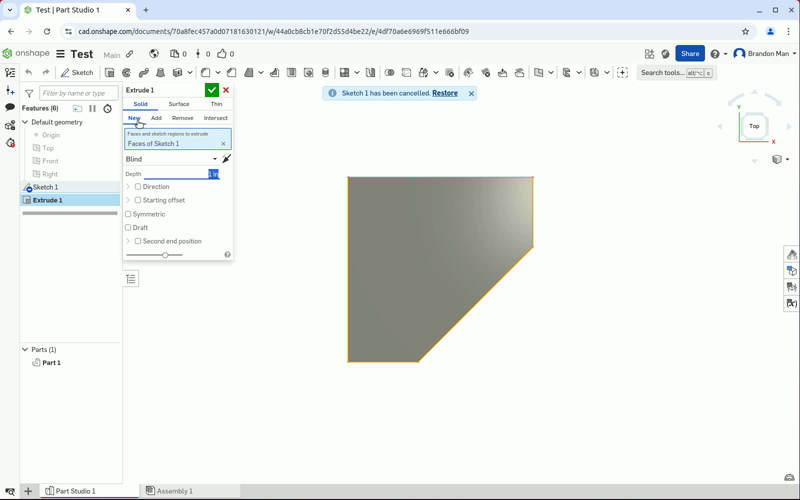
text(1.444)
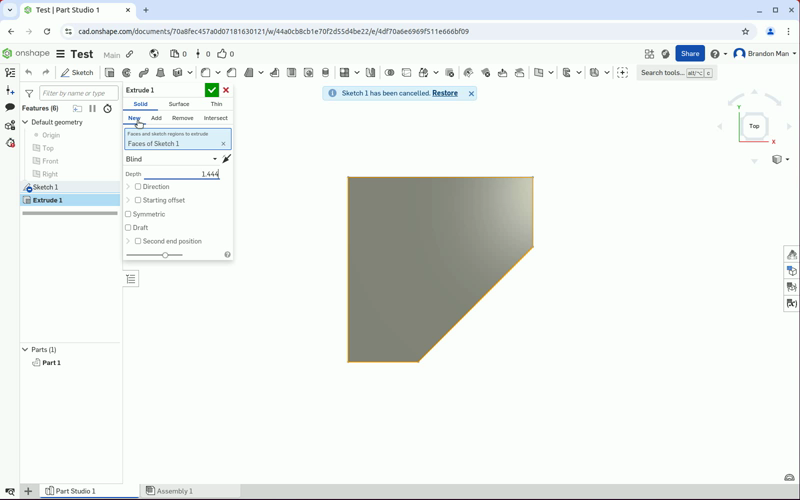
key(enter)
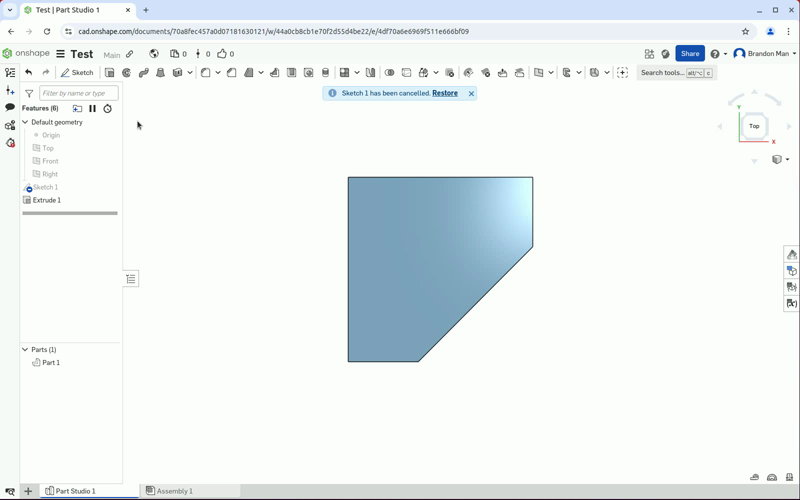
key(shift+h)
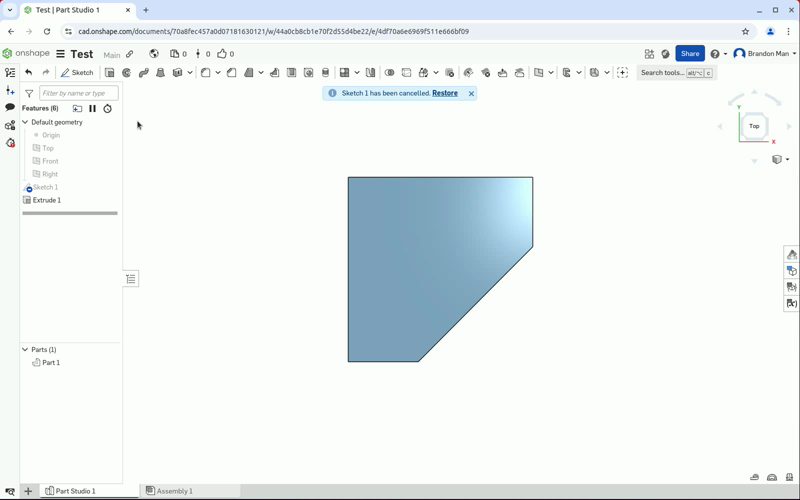
key(shift+h)
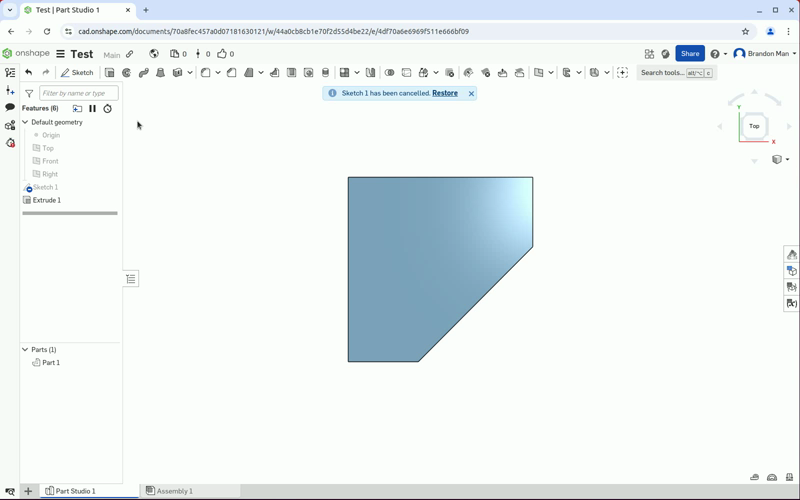
mouse_move(73, 189)
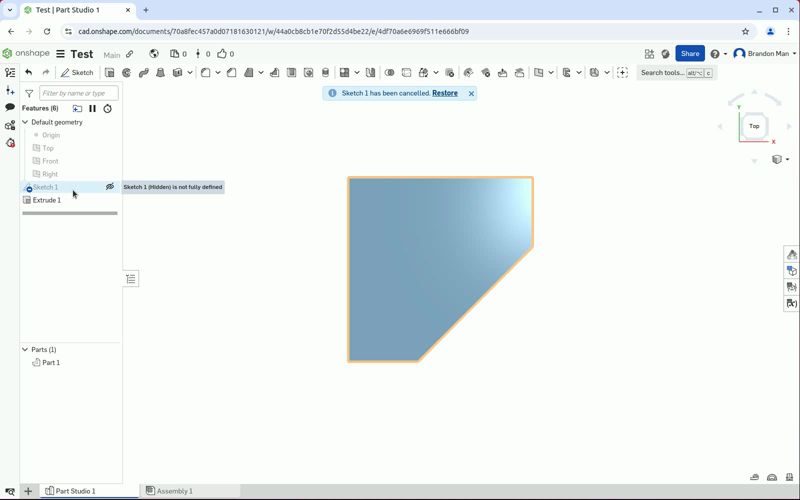
click(73, 189)
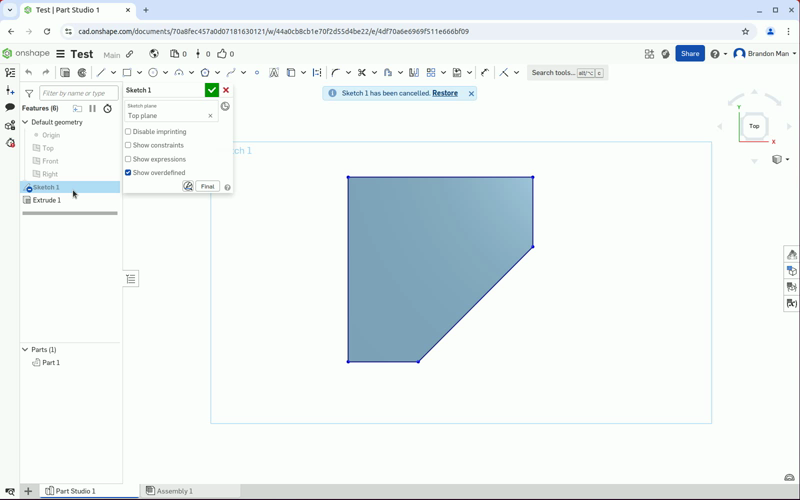
mouse_move(229, 92)
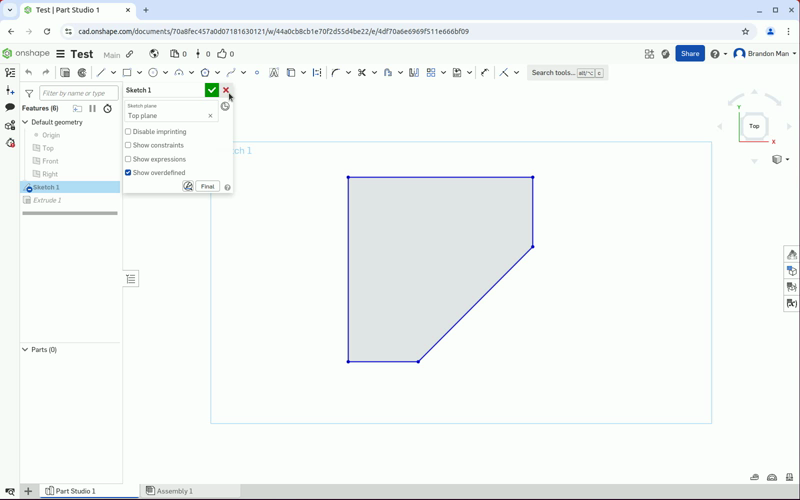
click(229, 92)
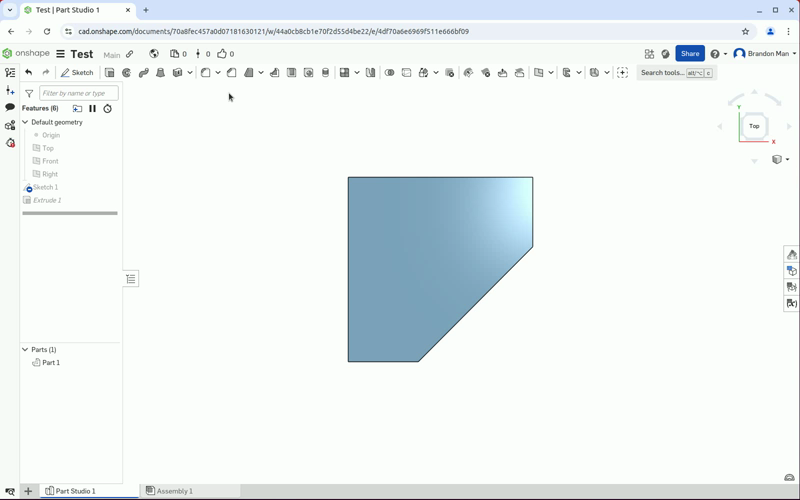
mouse_move(541, 75)
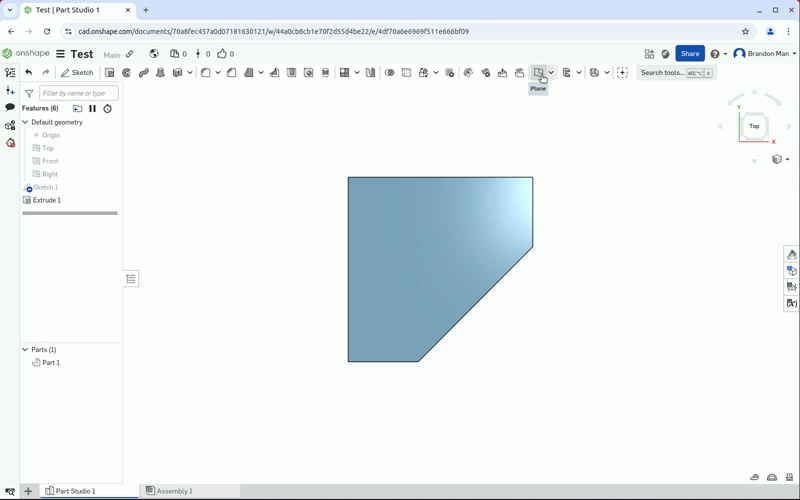
click(541, 75)
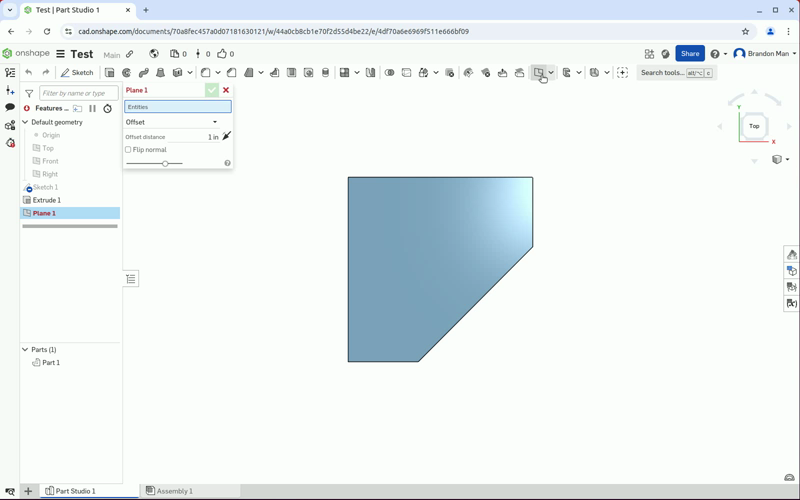
mouse_move(73, 150)
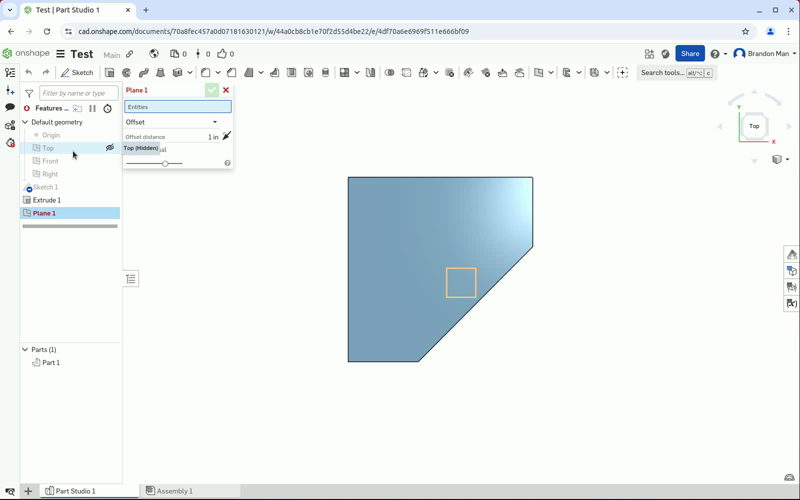
click(73, 150)
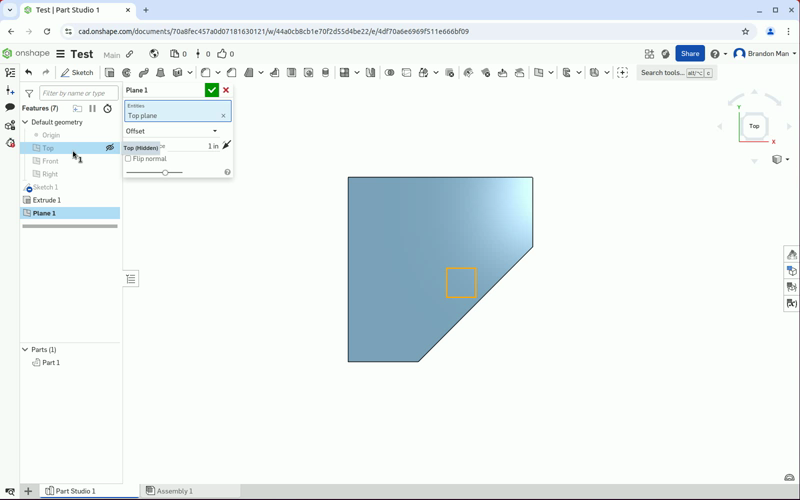
key(tab, 2)
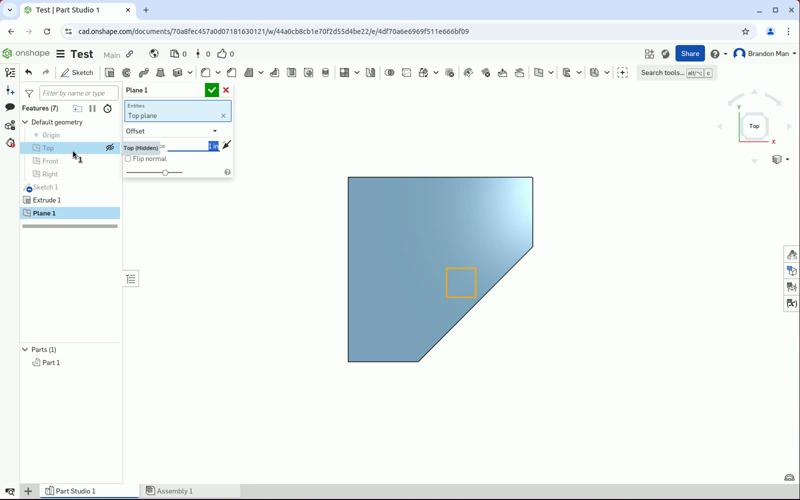
text(1.448)
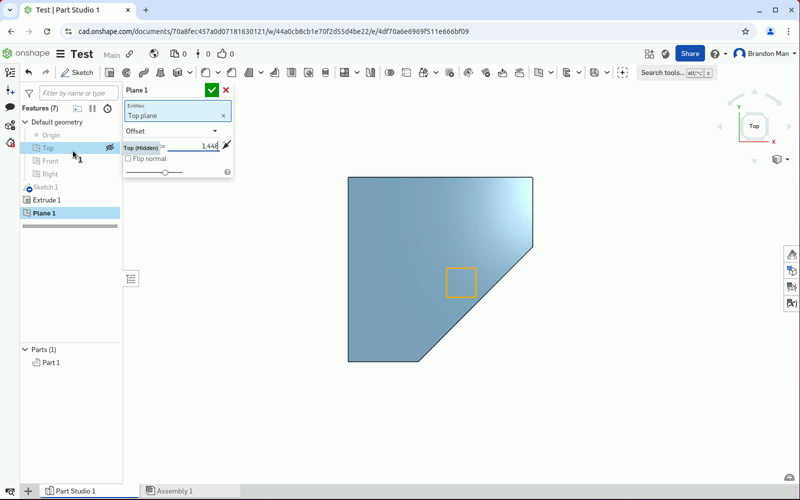
key(enter, 2)
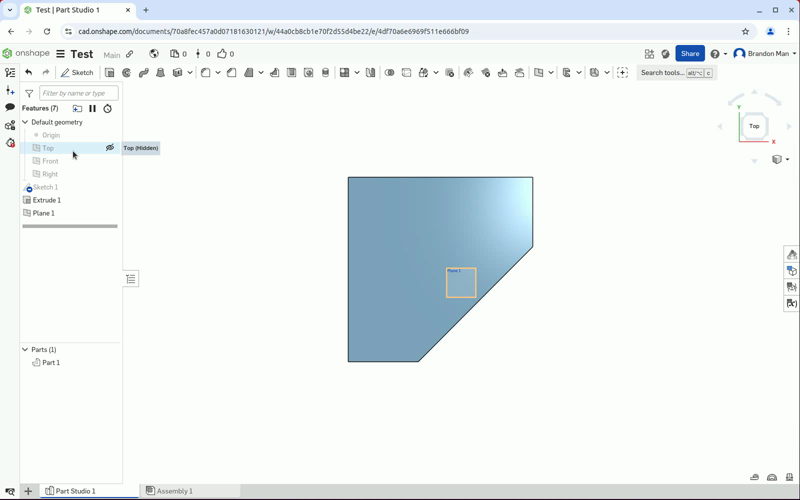
key(shift+s)
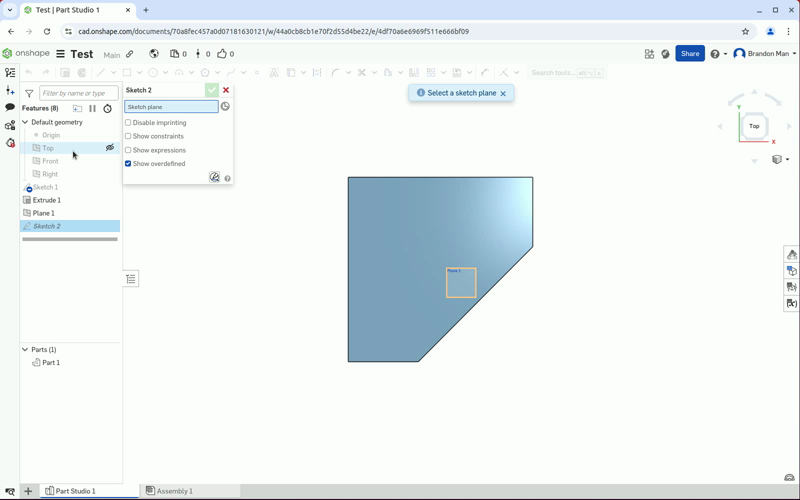
mouse_move(73, 215)
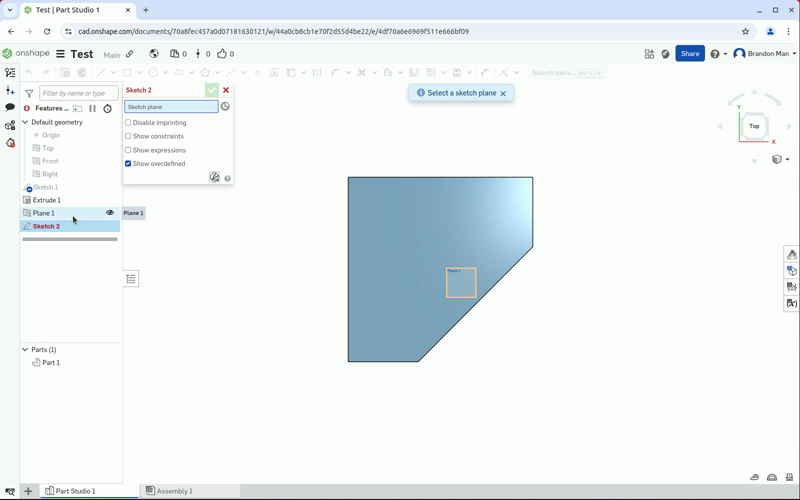
click(73, 215)
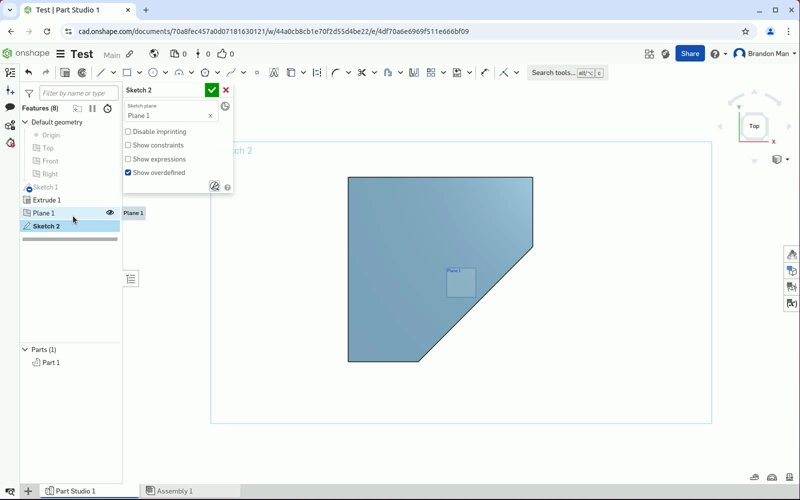
mouse_move(73, 352)
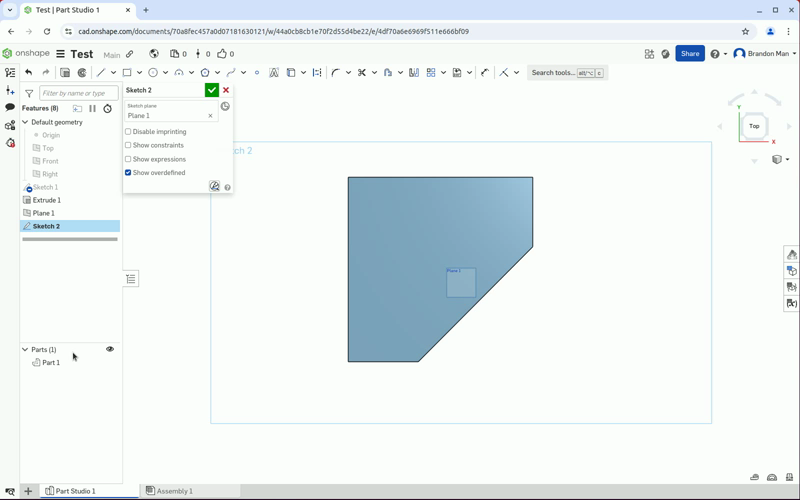
key(y)
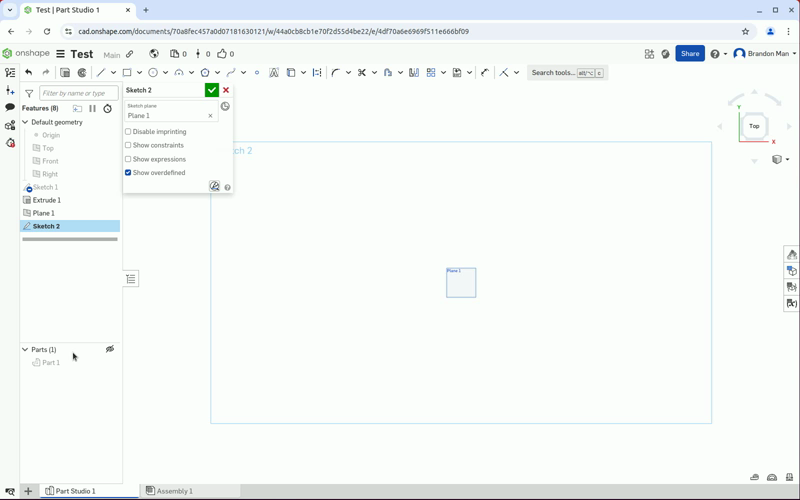
key(l)
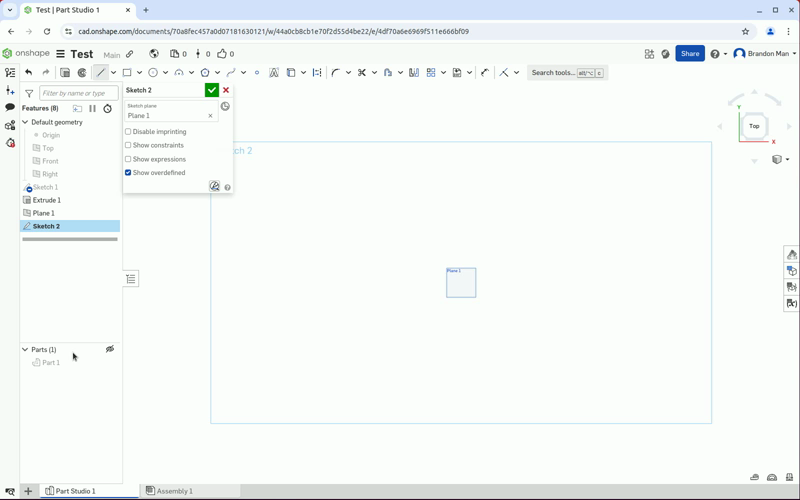
key_down(shift)
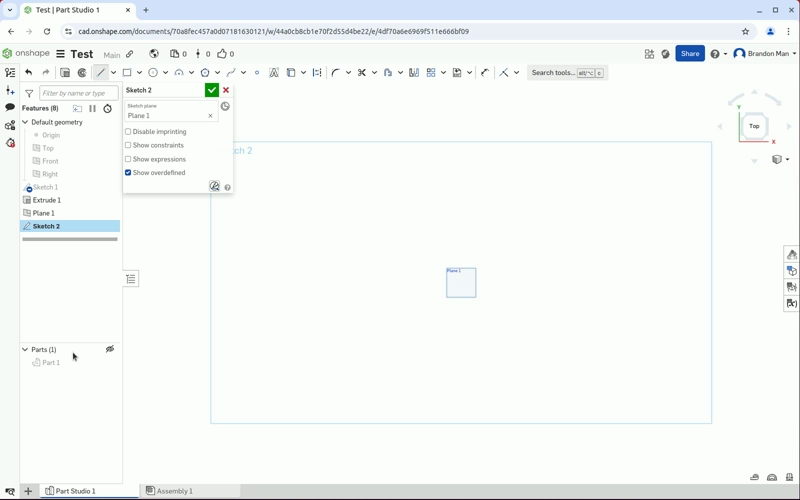
mouse_move(348, 361)
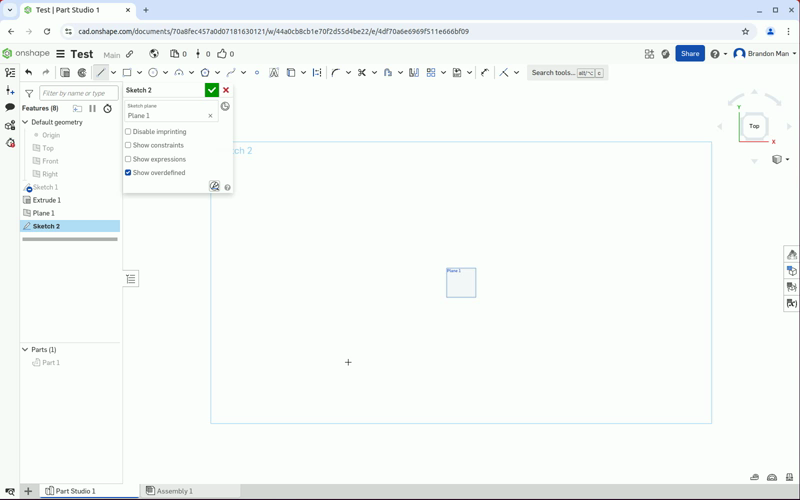
click(348, 361)
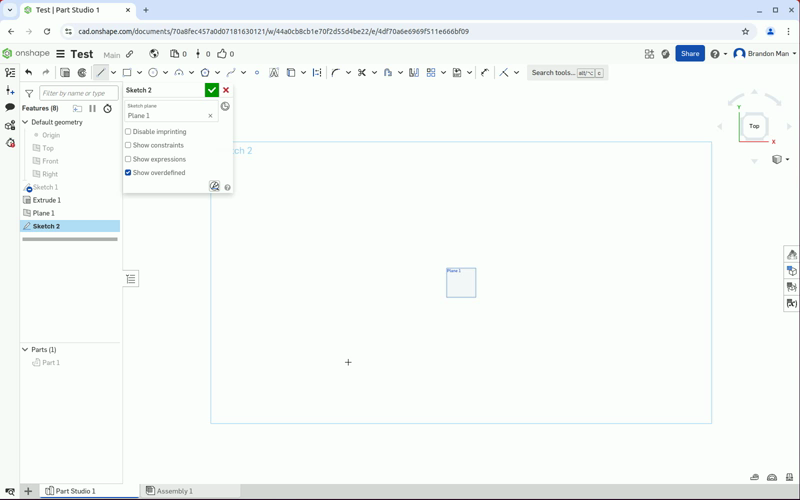
key_up(shift)
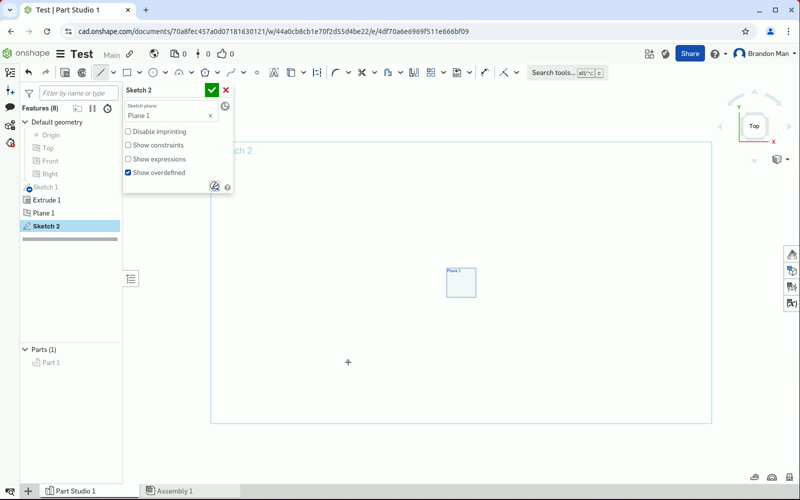
key_down(shift)
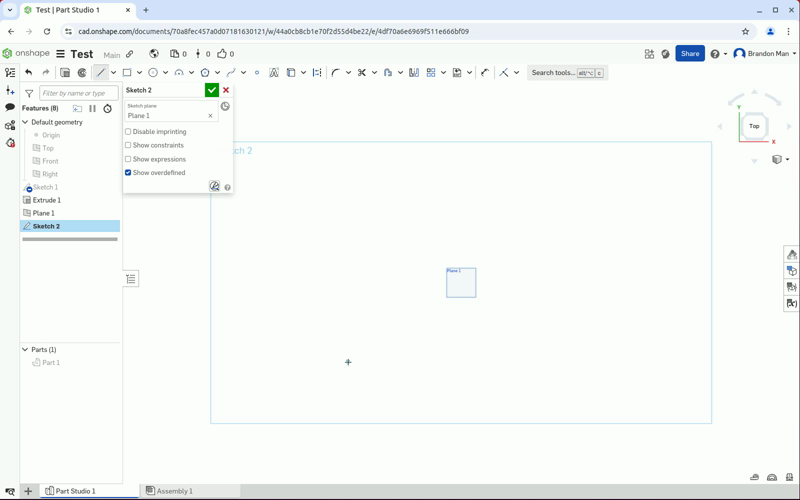
mouse_move(418, 361)
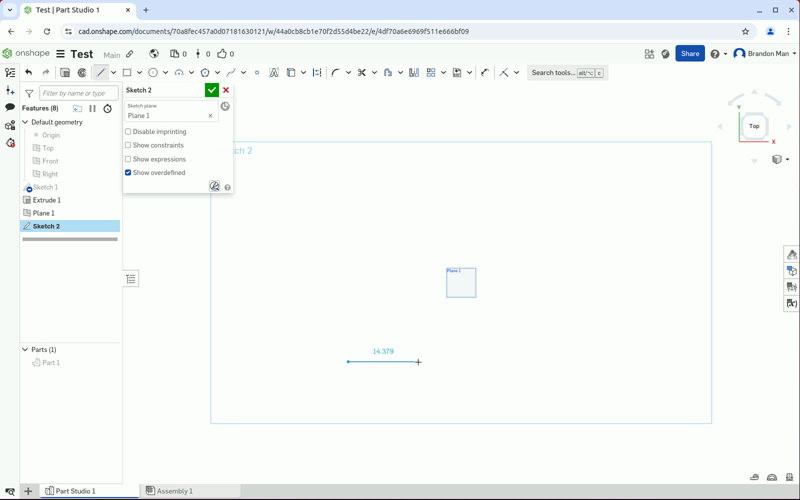
click(418, 361)
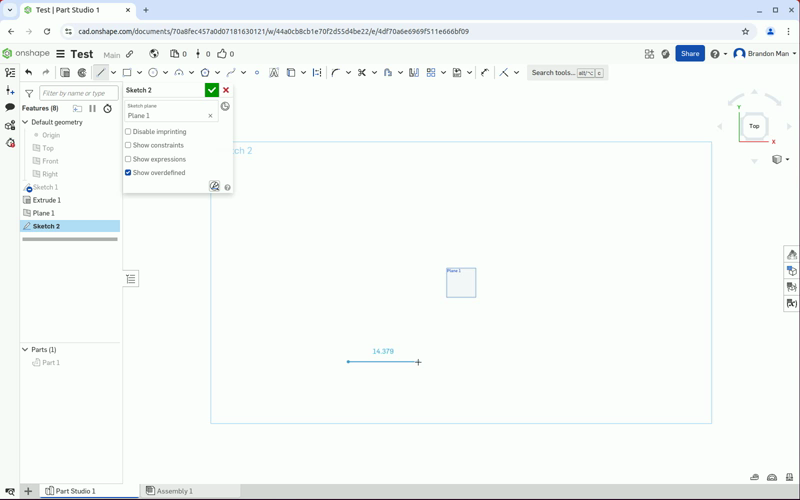
key_up(shift)
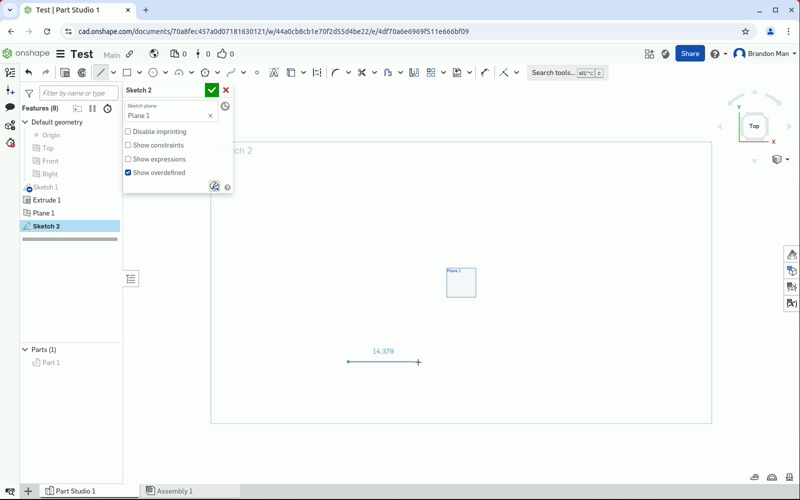
key_down(shift)
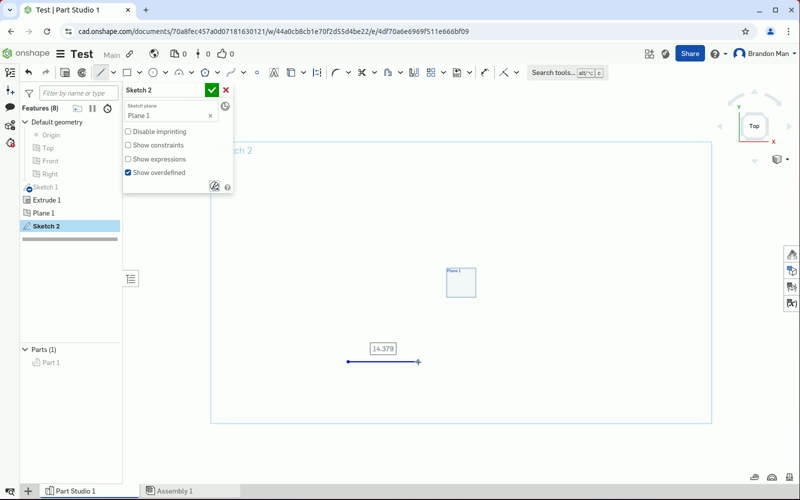
mouse_move(448, 361)
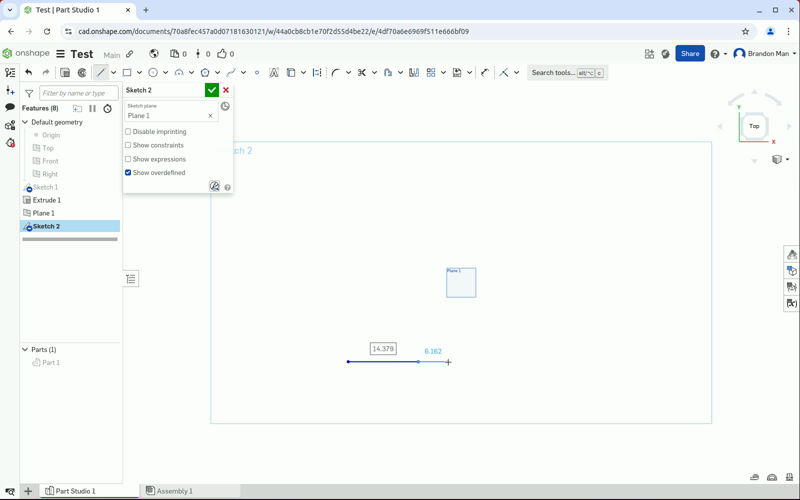
mouse_move(418, 353)
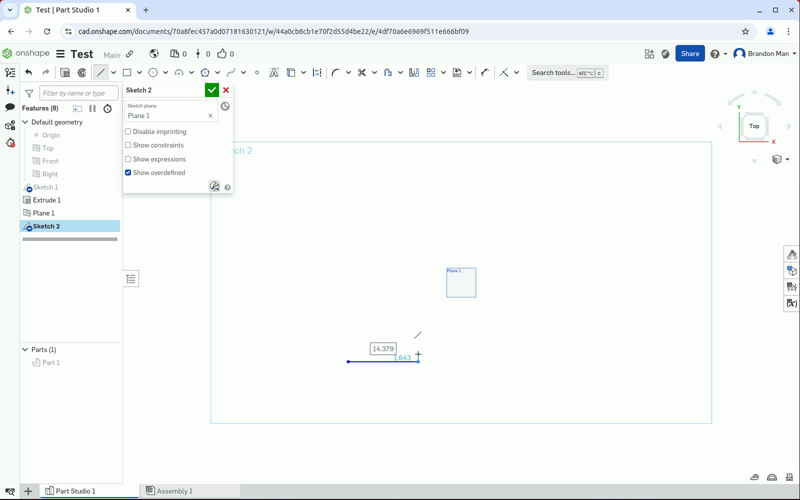
click(418, 353)
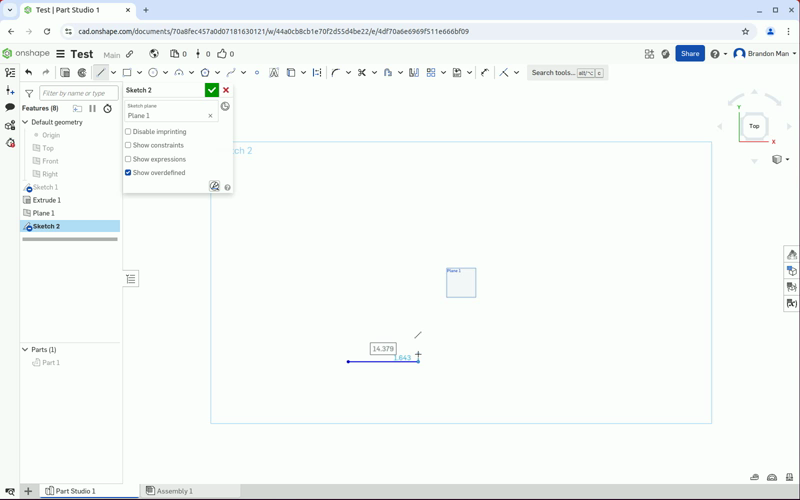
key_up(shift)
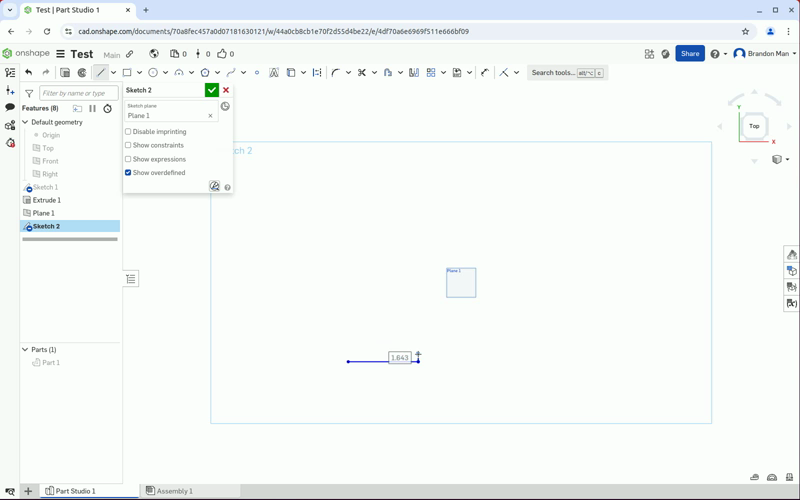
key_down(shift)
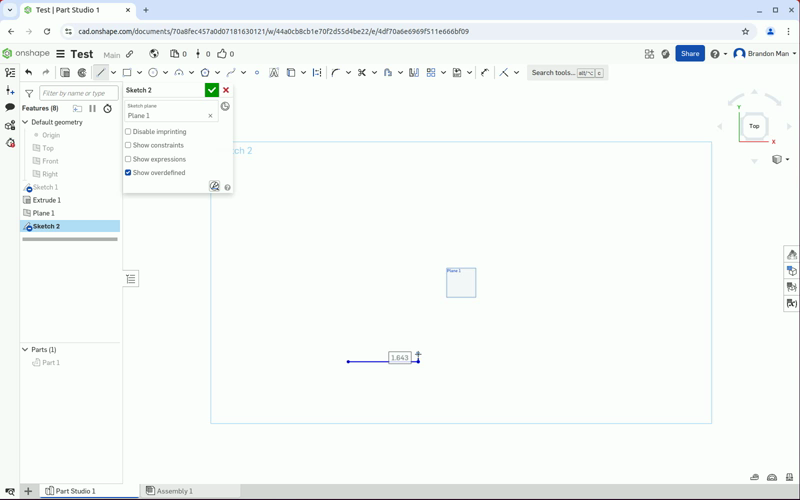
mouse_move(356, 353)
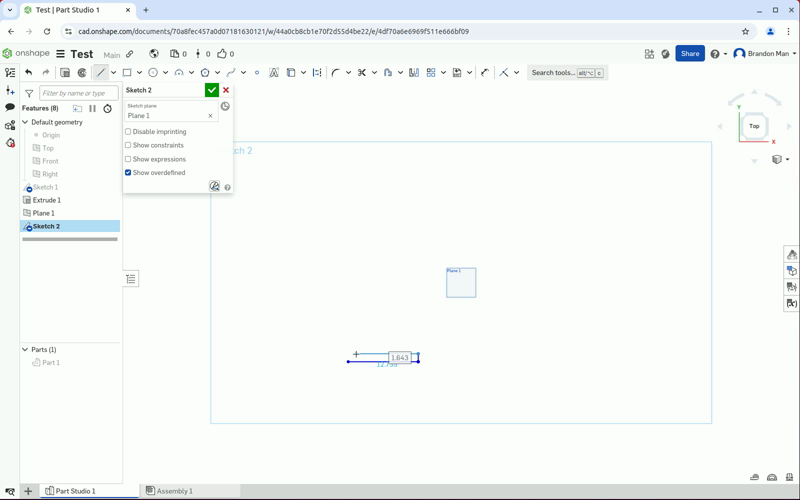
click(356, 353)
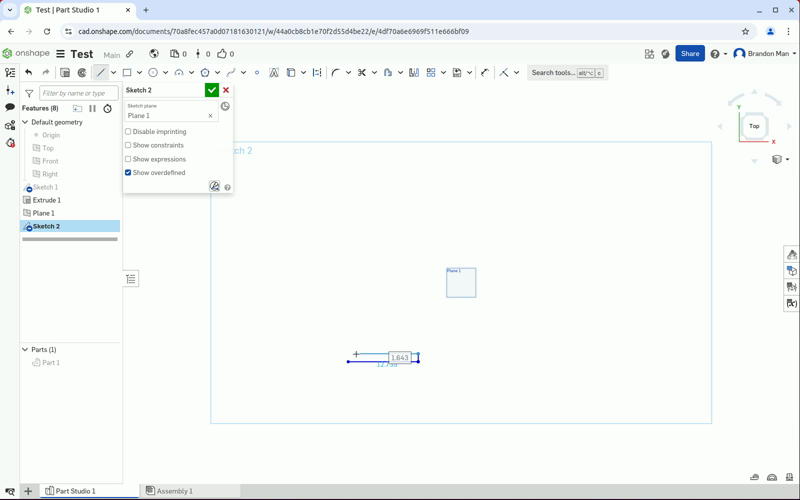
key_up(shift)
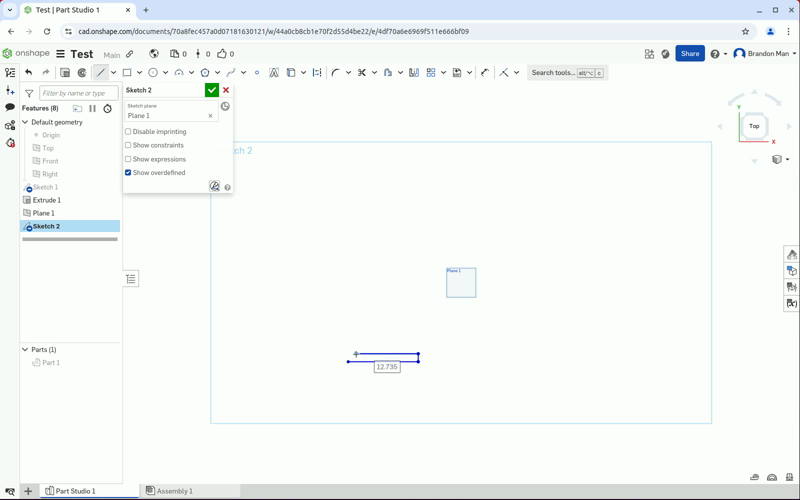
key_down(shift)
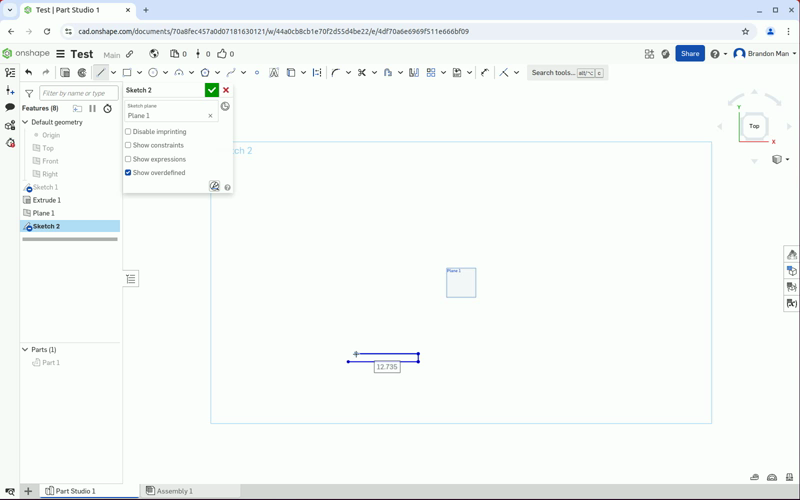
mouse_move(356, 184)
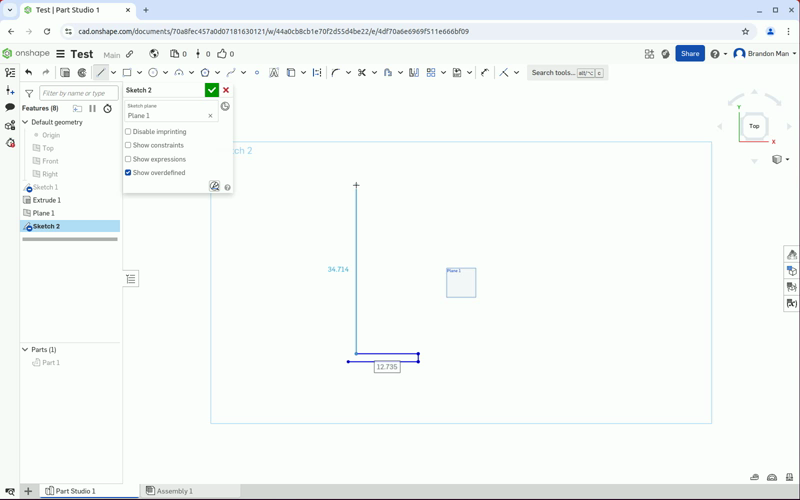
click(356, 184)
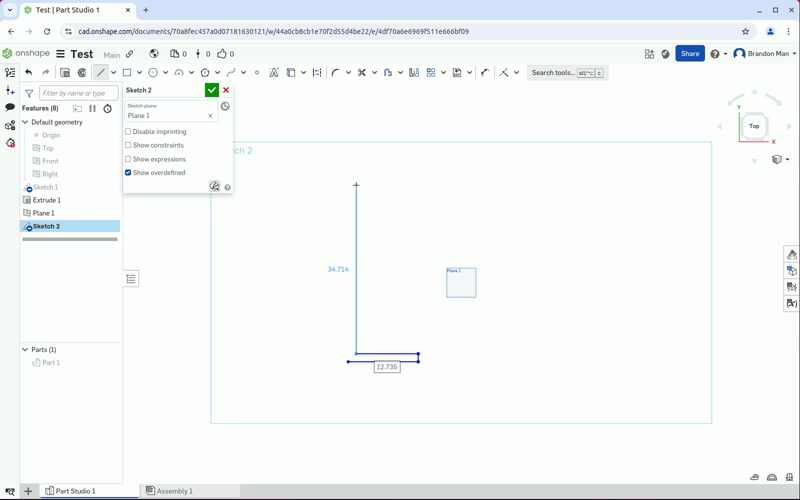
key_up(shift)
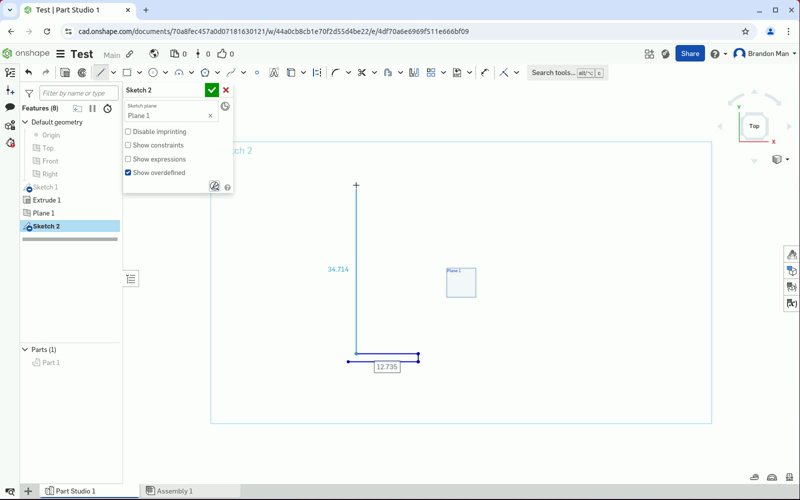
key_down(shift)
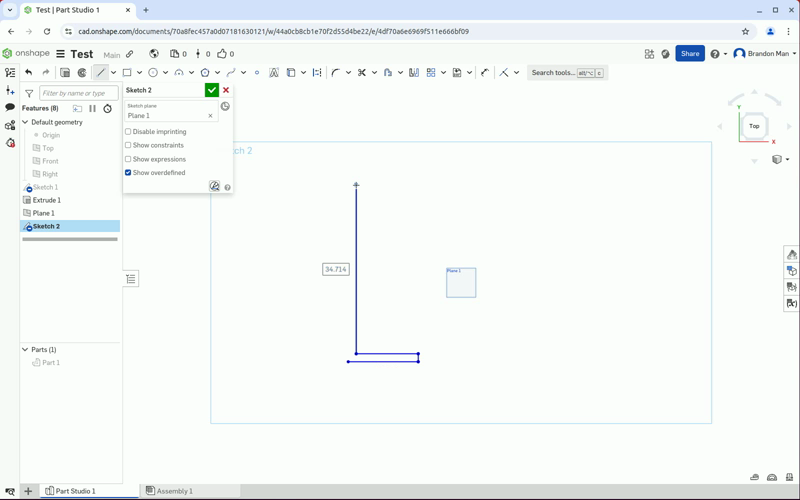
mouse_move(525, 184)
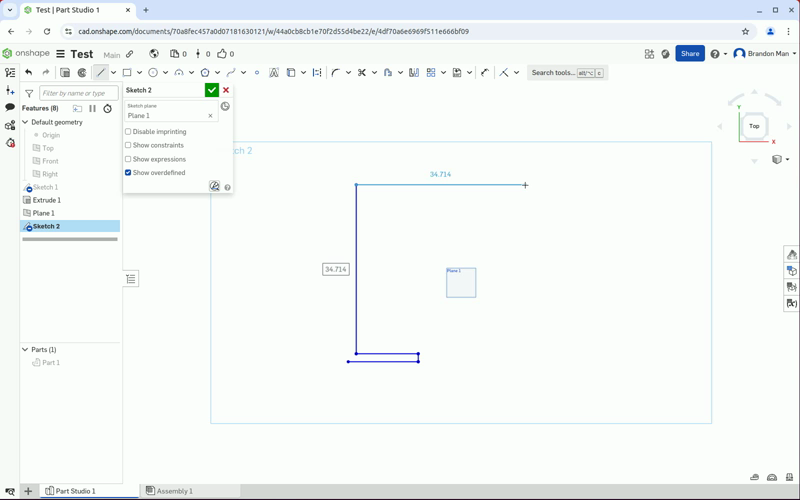
click(525, 184)
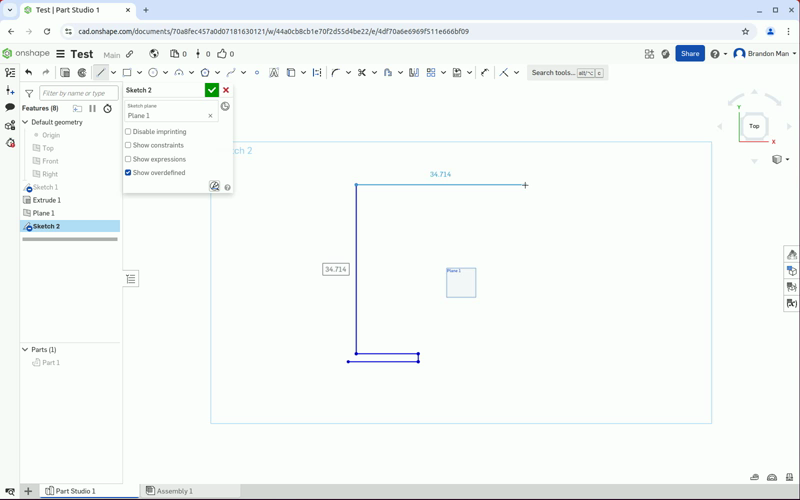
key_up(shift)
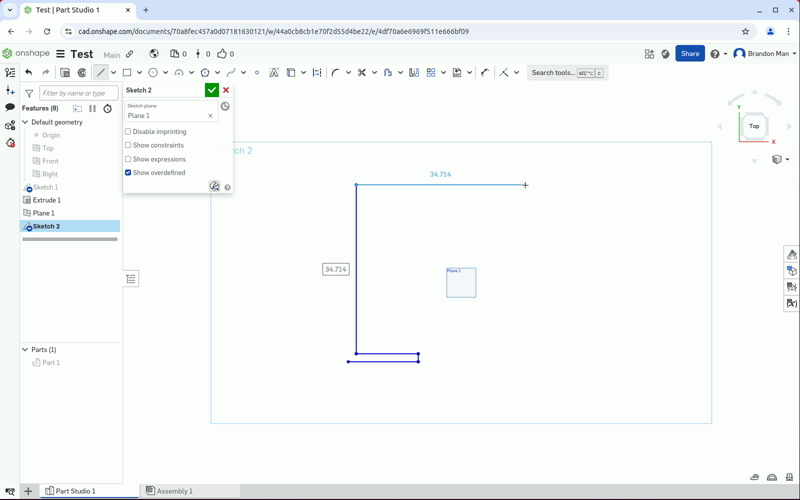
key_down(shift)
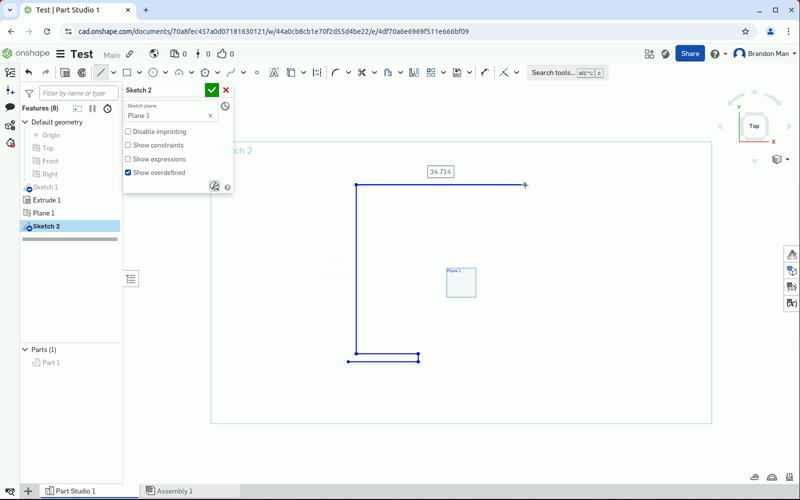
mouse_move(525, 246)
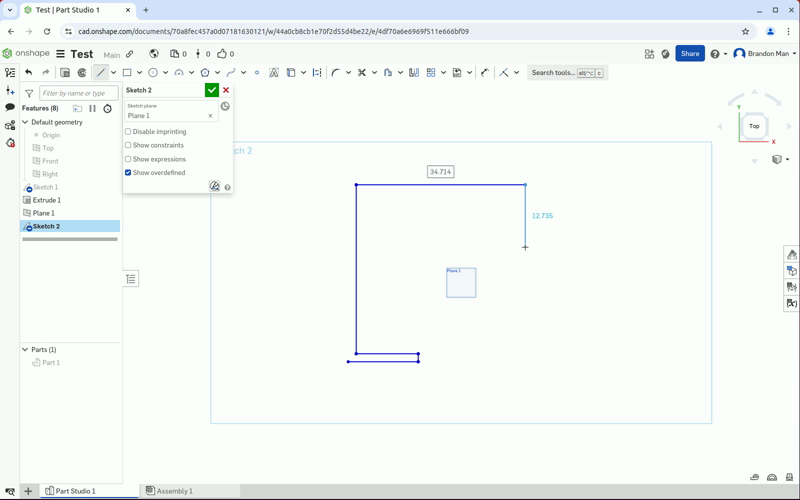
click(525, 246)
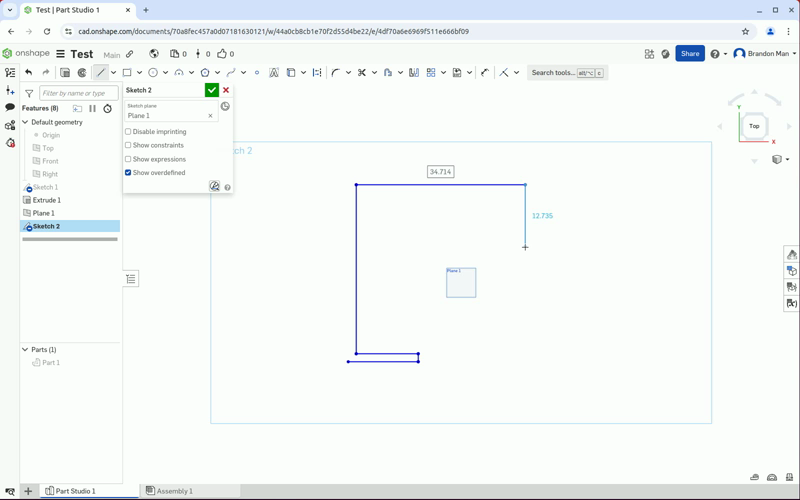
key_up(shift)
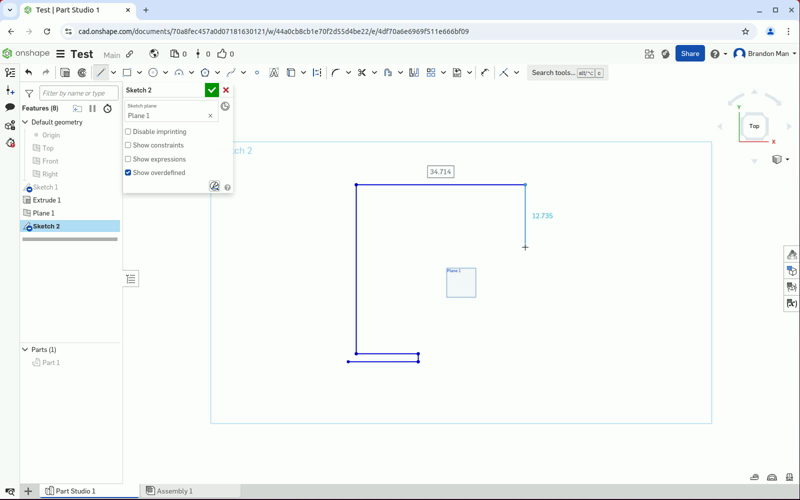
key_down(shift)
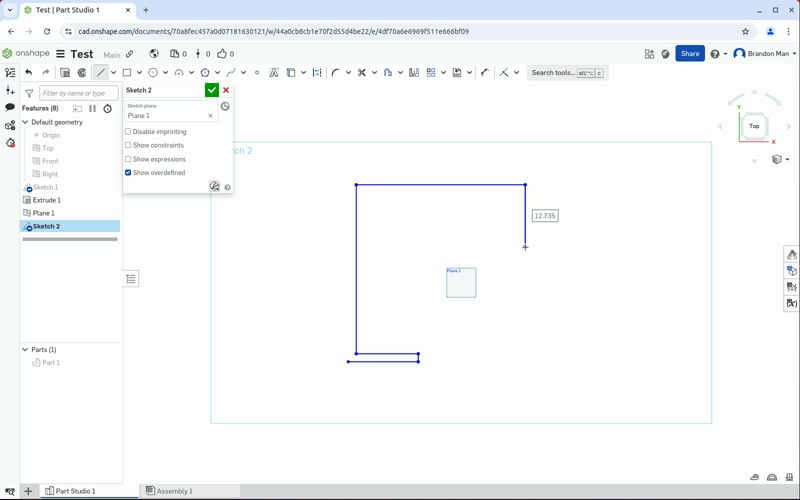
mouse_move(555, 246)
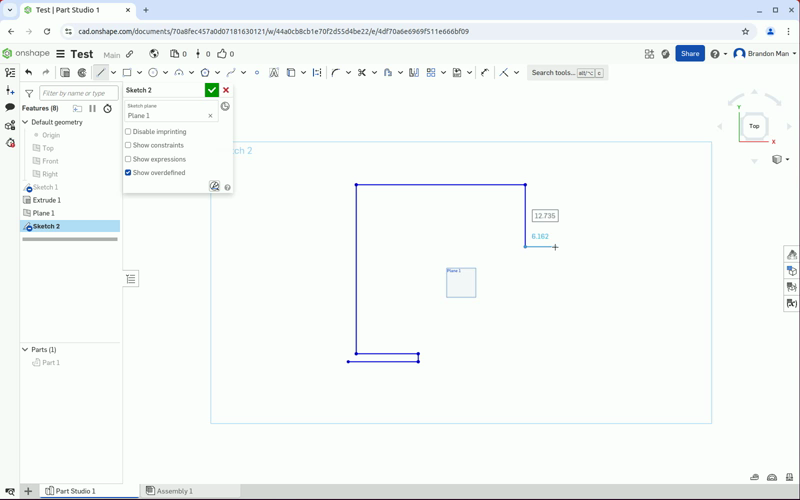
mouse_move(532, 246)
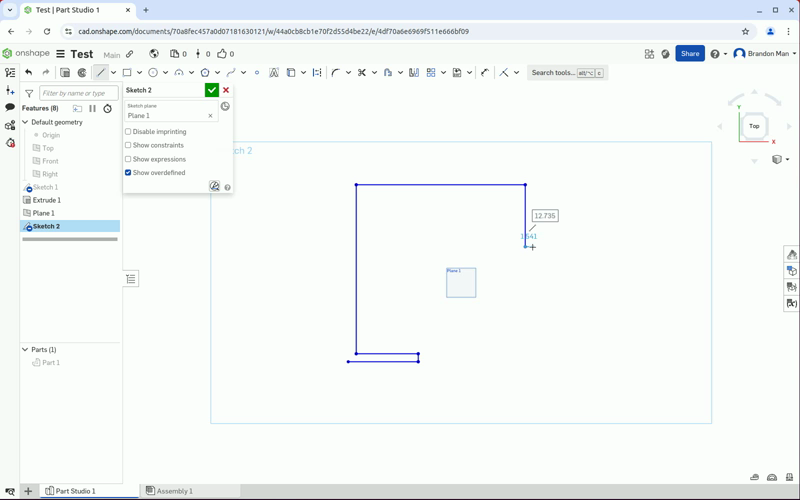
click(532, 246)
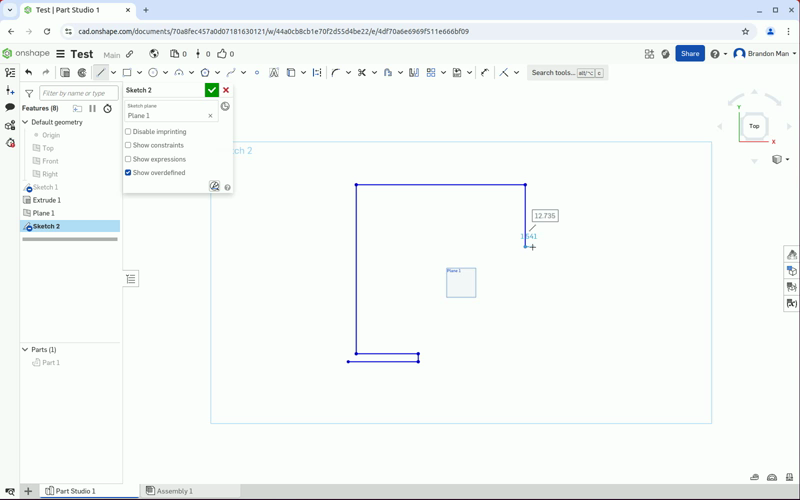
key_up(shift)
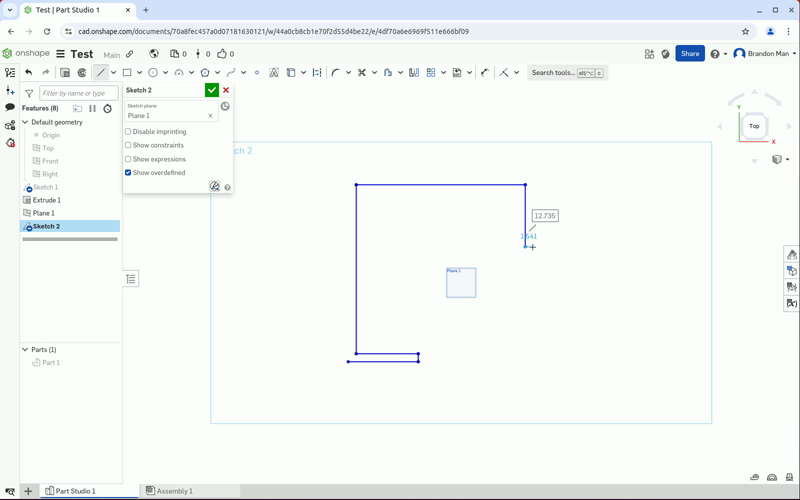
key_down(shift)
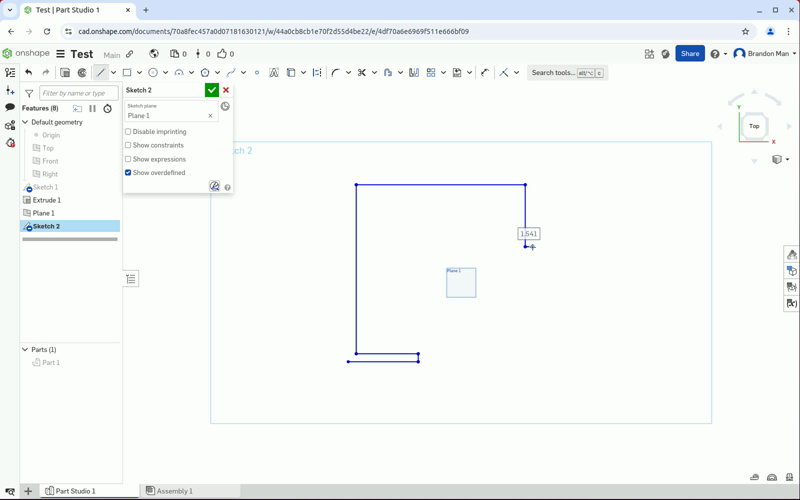
mouse_move(532, 177)
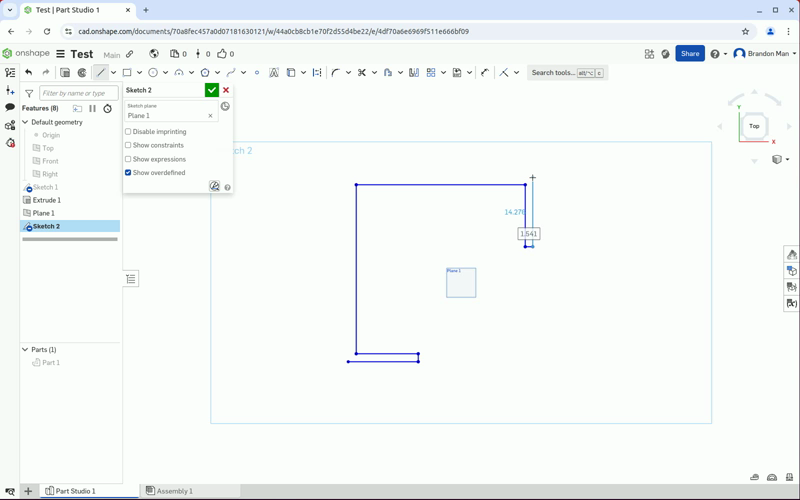
click(532, 177)
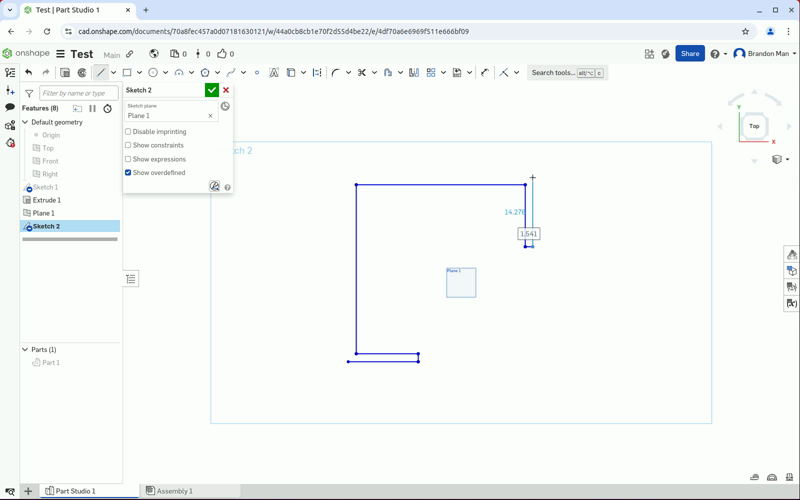
key_up(shift)
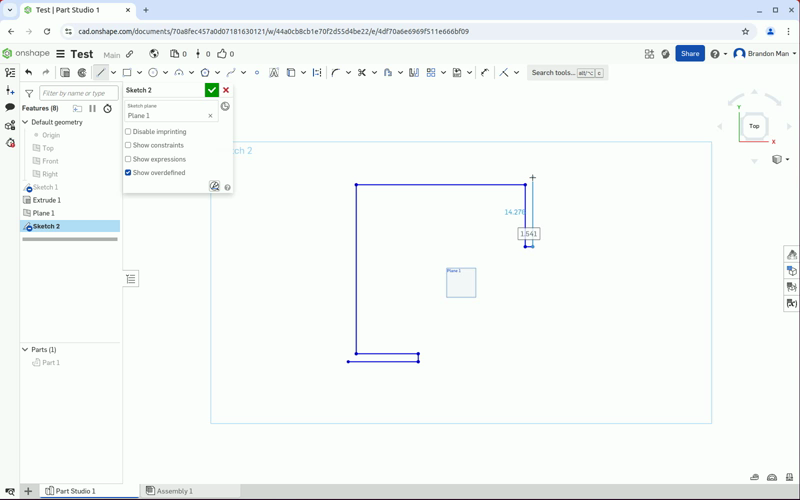
key_down(shift)
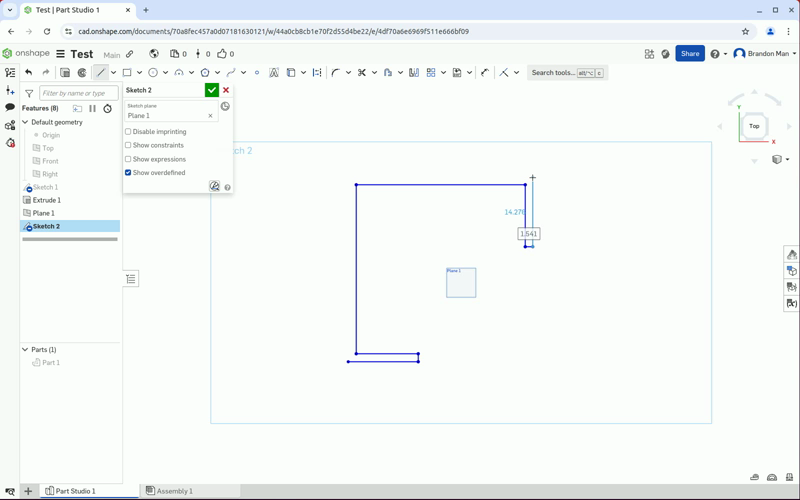
mouse_move(348, 177)
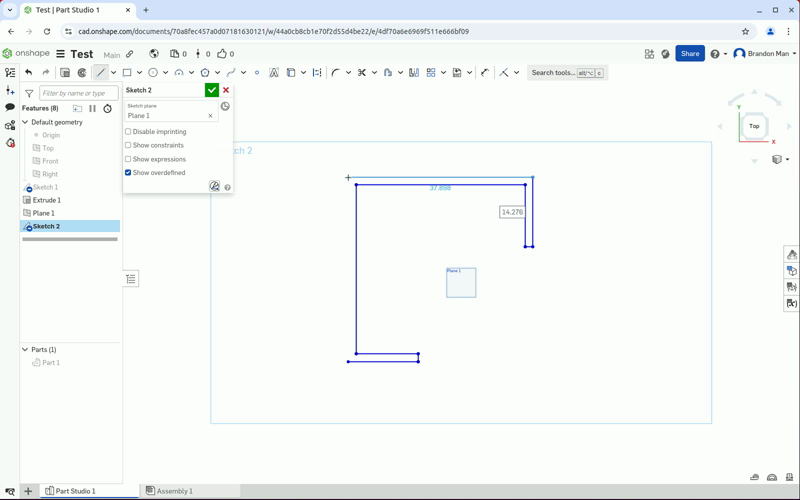
click(348, 177)
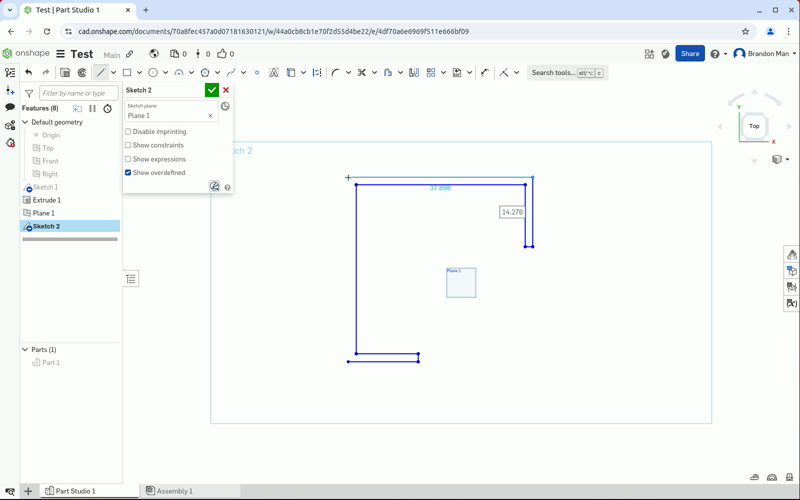
key_up(shift)
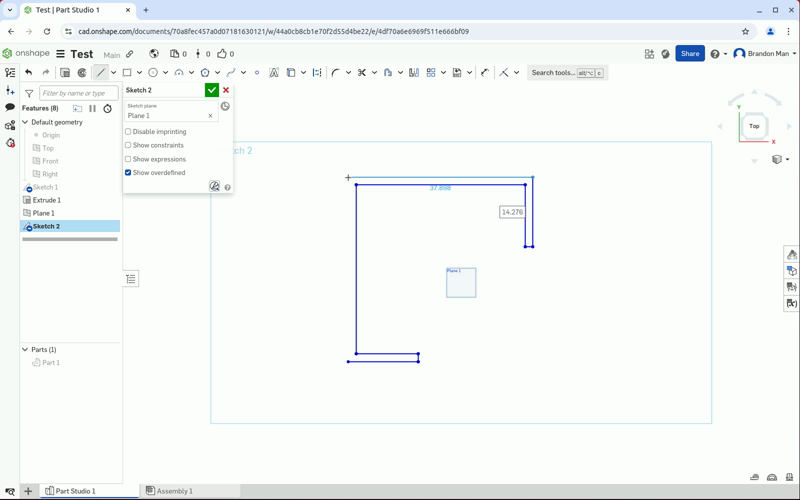
key_down(shift)
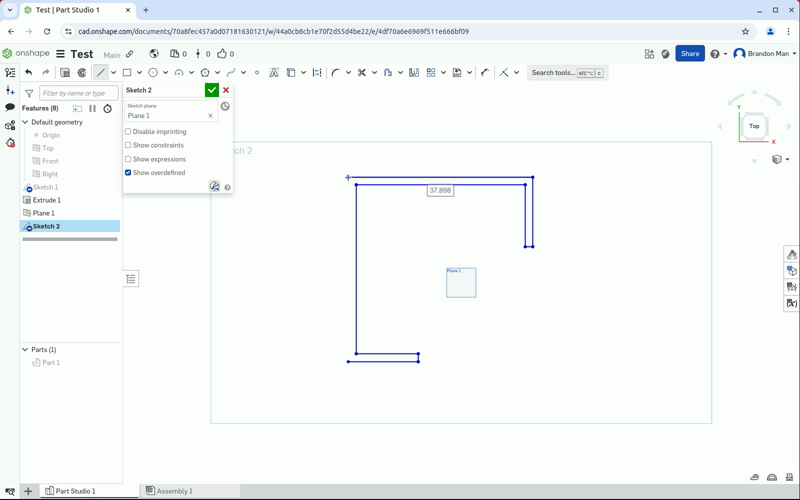
mouse_move(348, 361)
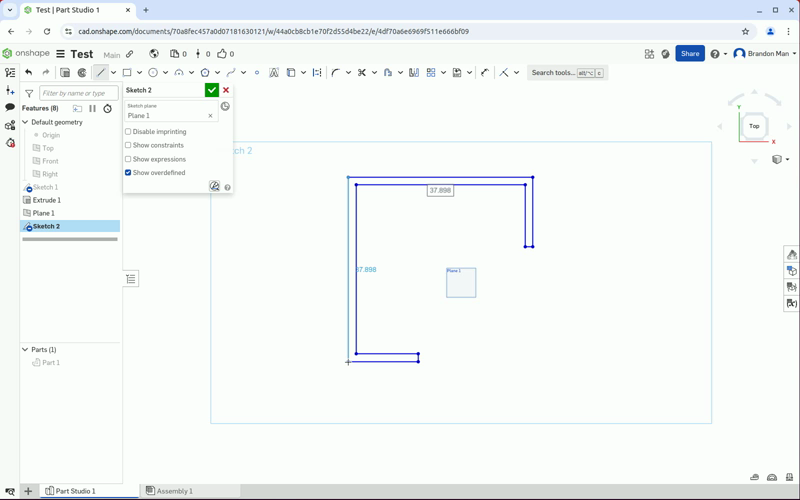
key_up(shift)
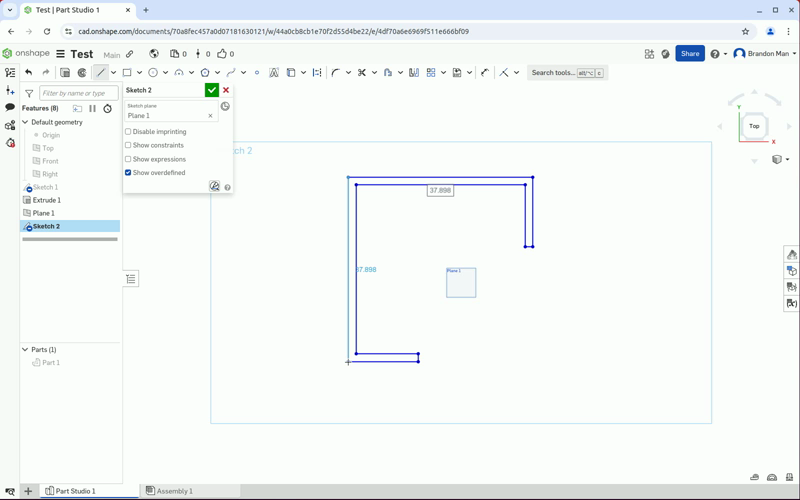
click(348, 361)
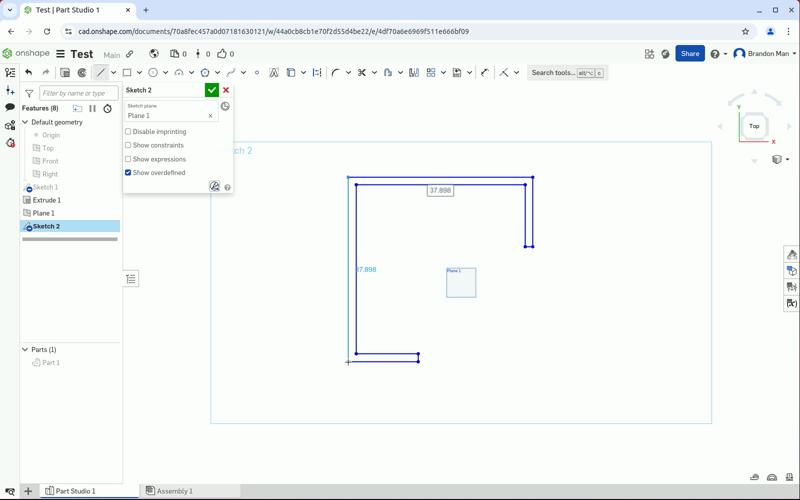
key(esc)
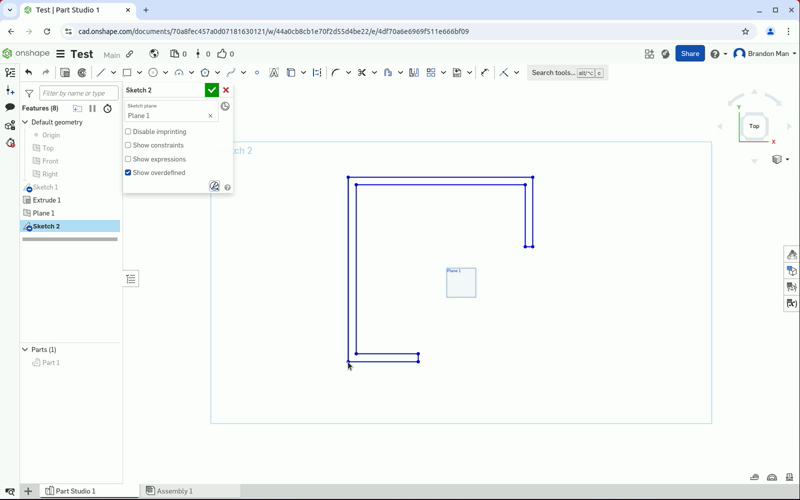
mouse_move(369, 356)
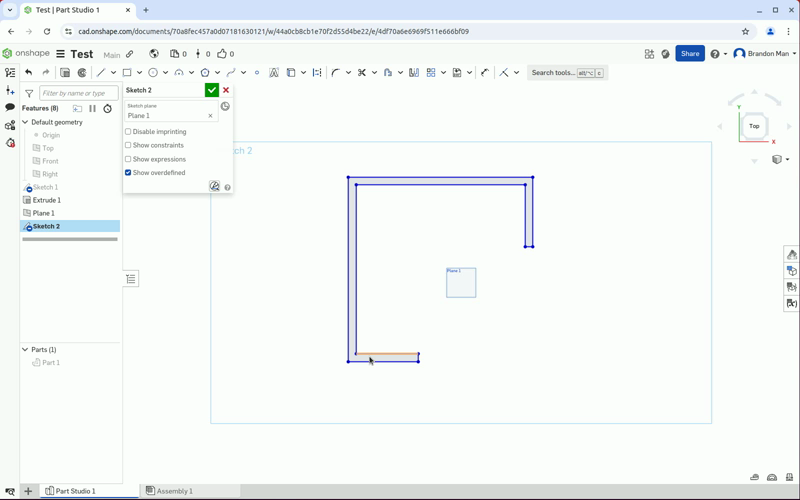
click(369, 356)
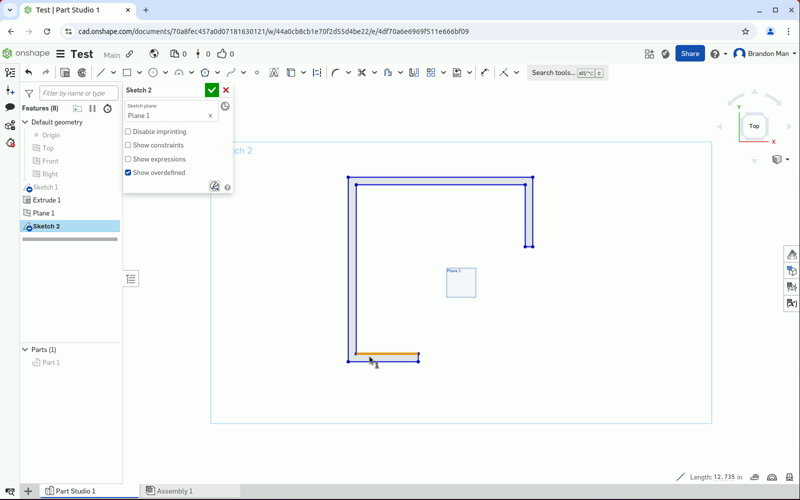
mouse_move(73, 352)
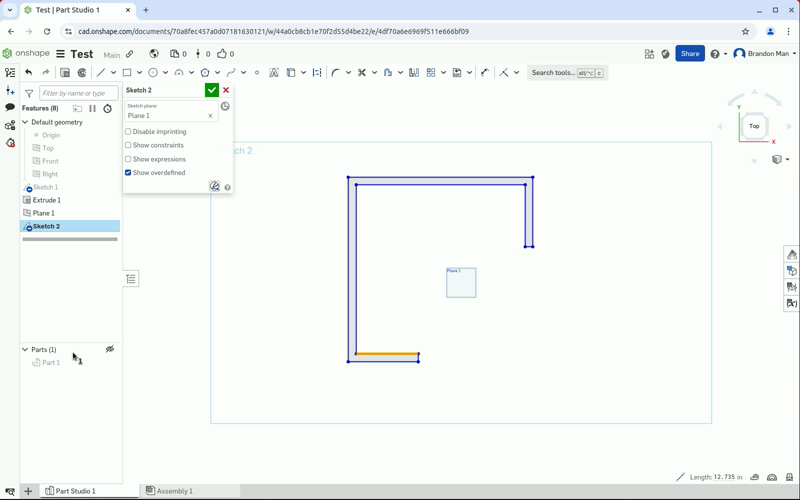
key(shift+y)
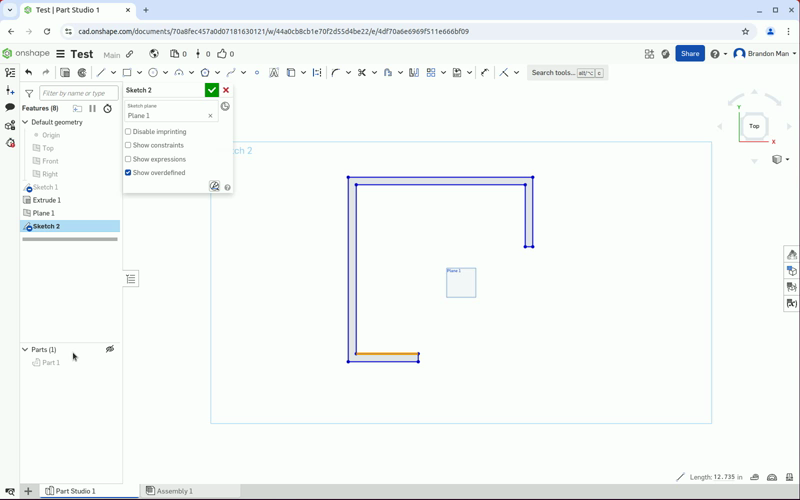
key(shift+e)
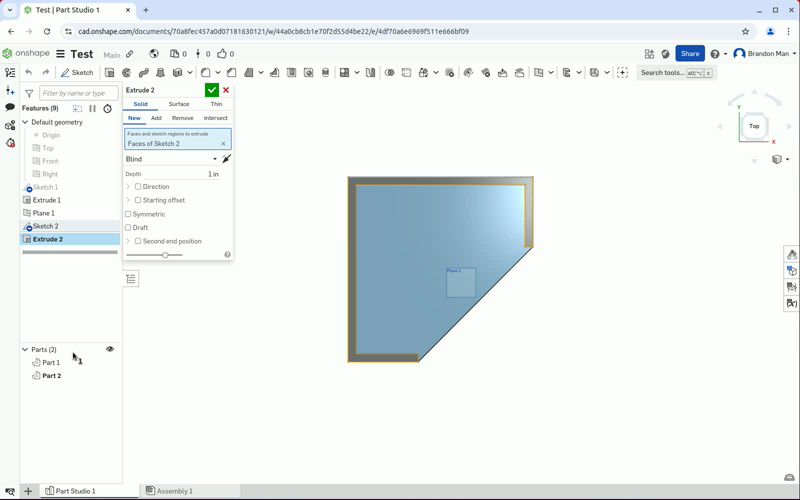
mouse_move(143, 106)
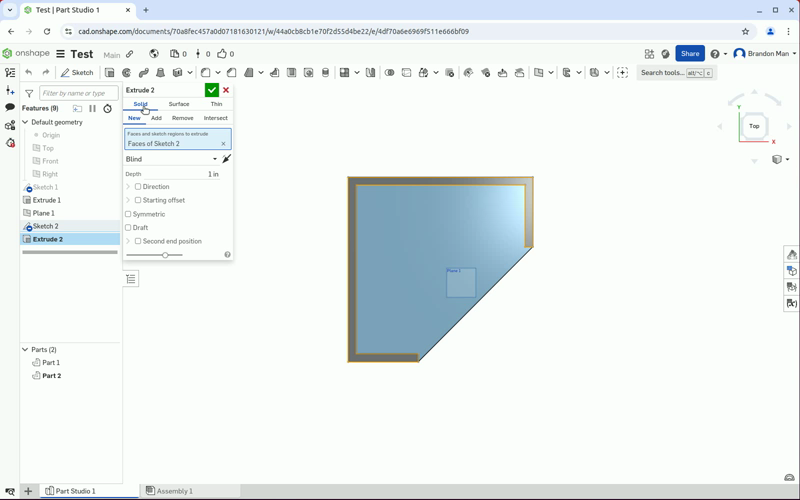
click(143, 106)
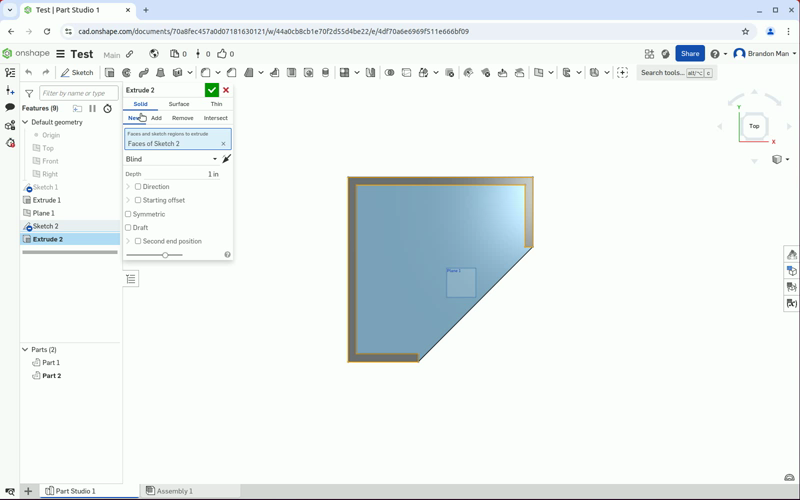
mouse_move(137, 120)
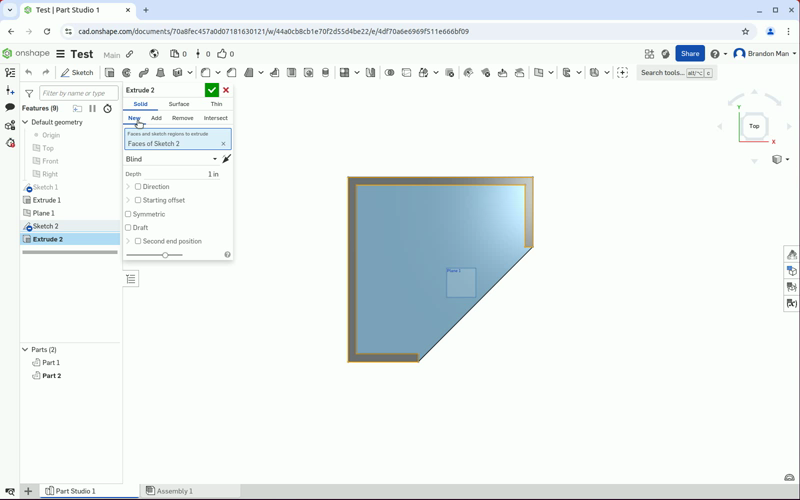
click(137, 120)
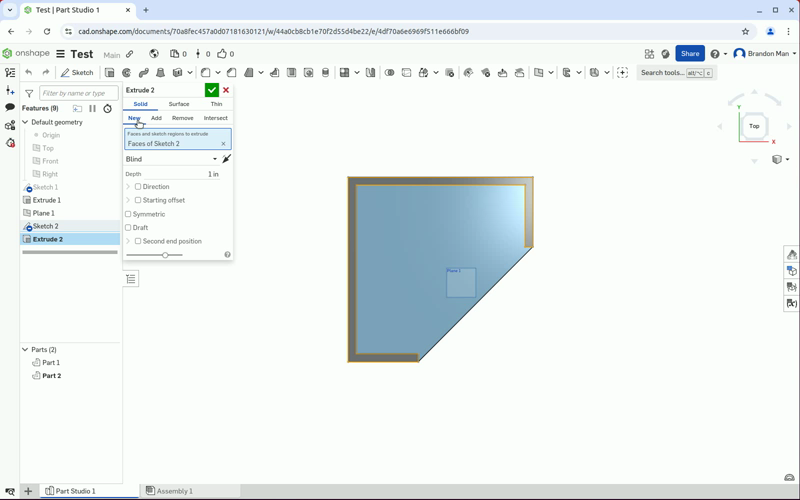
key(tab, 4)
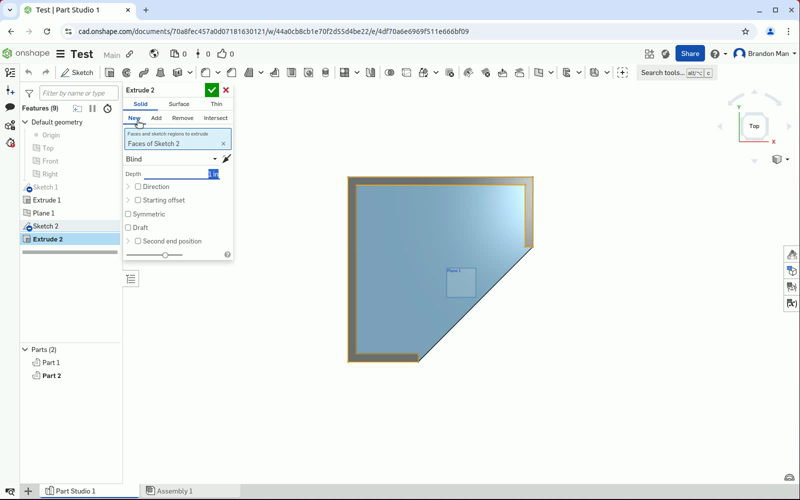
text(11.554)
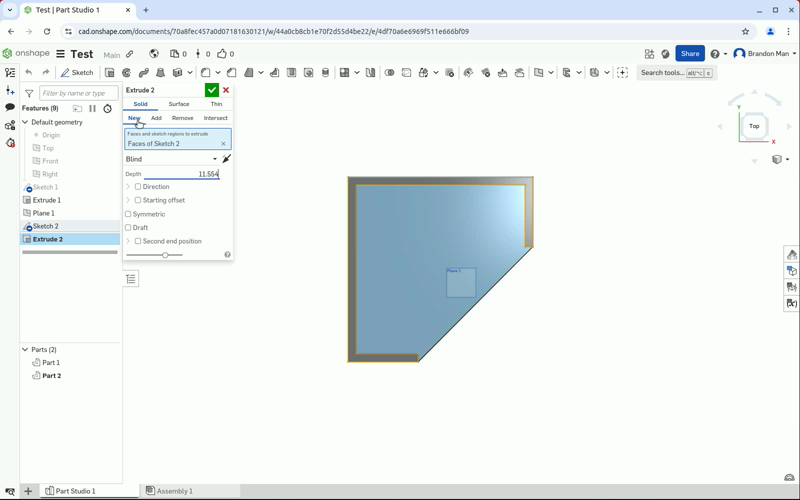
key(enter)
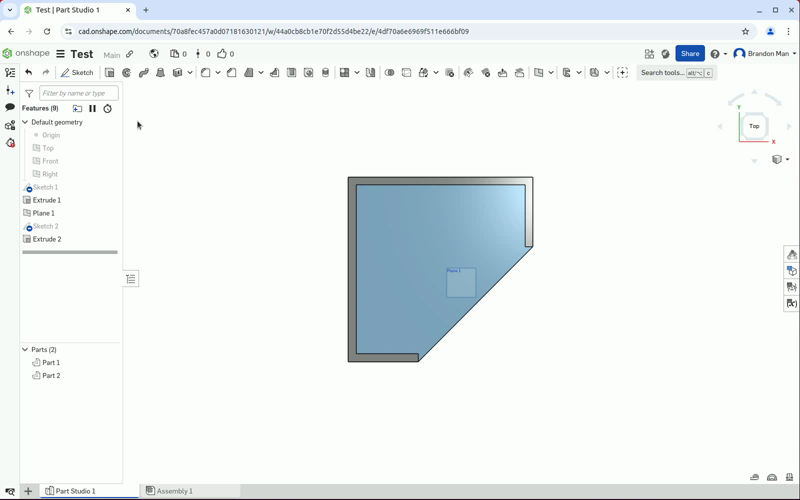
key(shift+h)
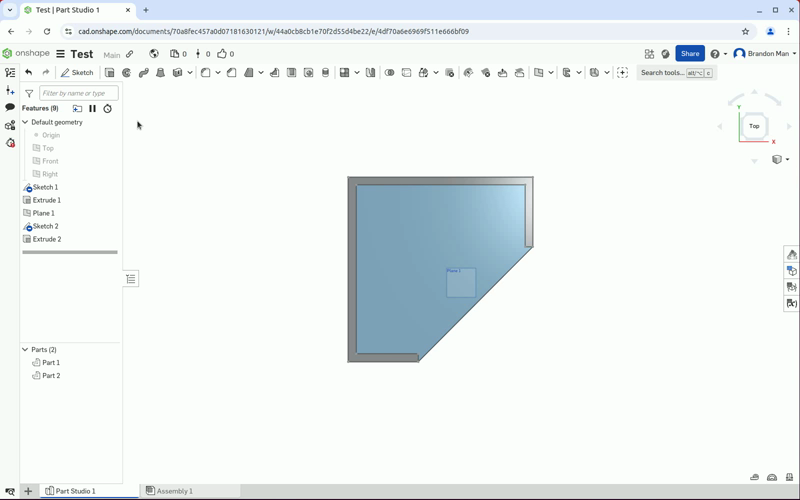
key(shift+h)
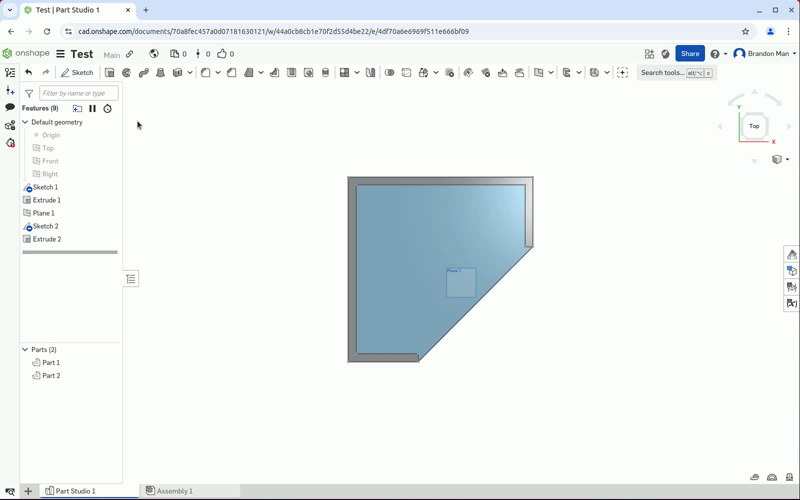
key(shift+7)
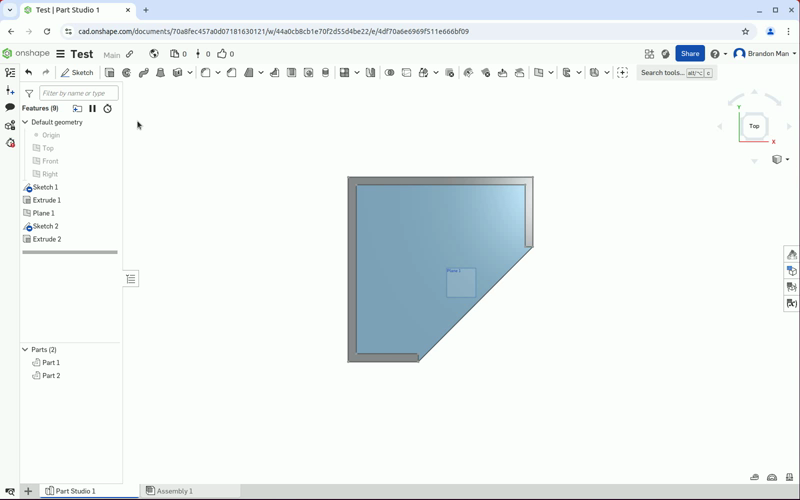
key(up, 3)
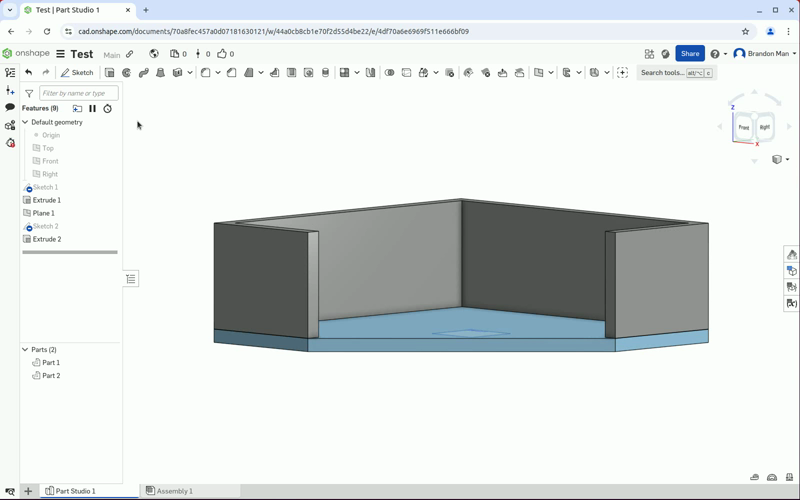
key(left, 3)
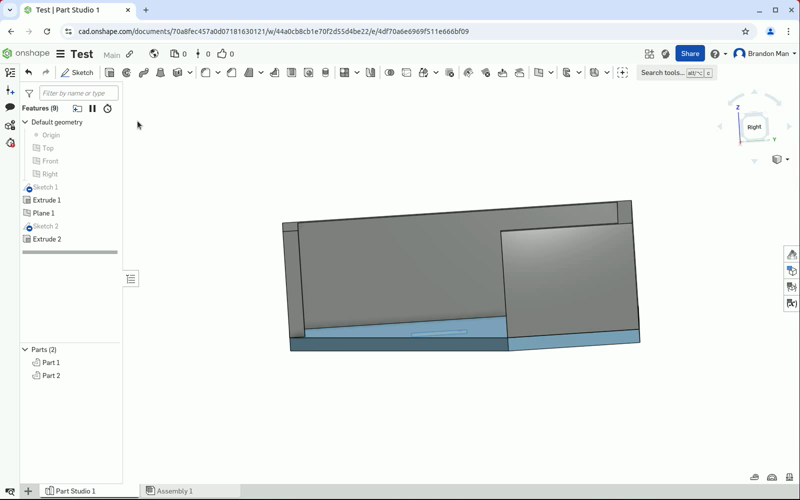
key(right, 3)
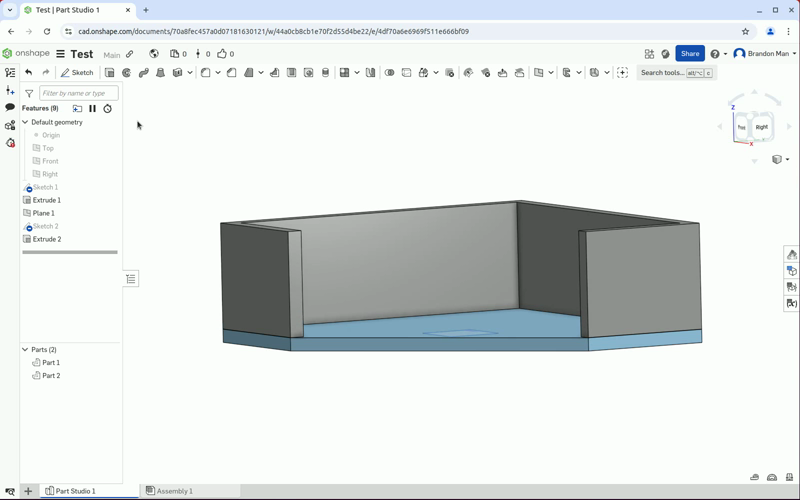
key(down, 3)
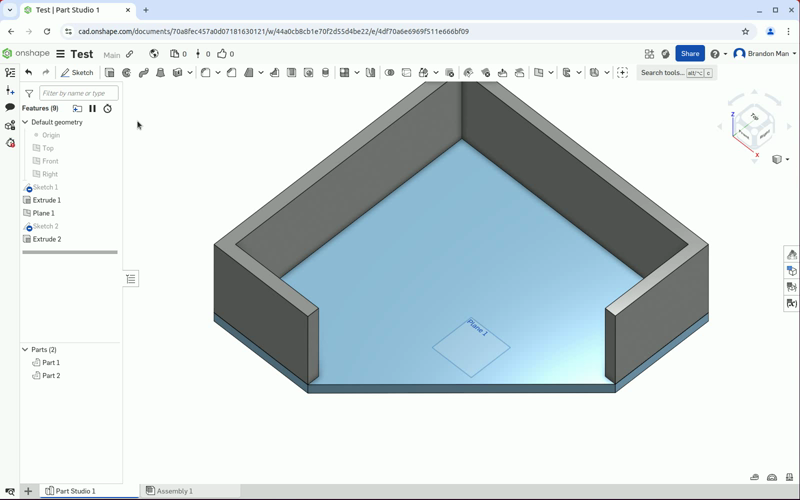
mouse_move(73, 189)
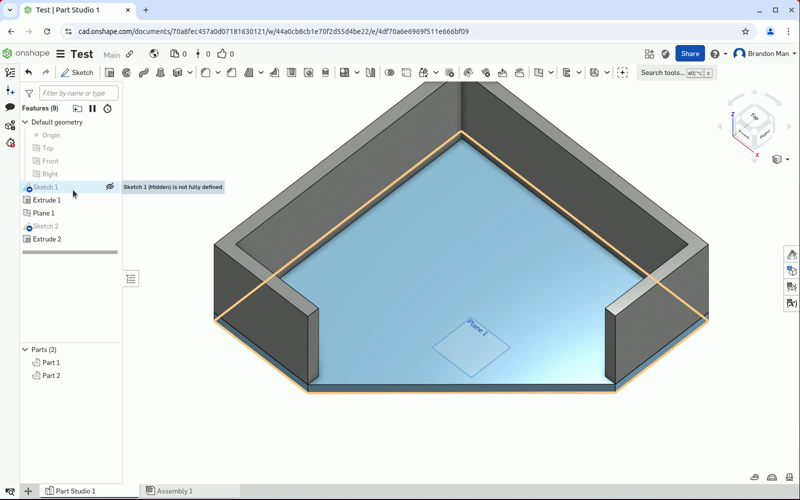
click(73, 189)